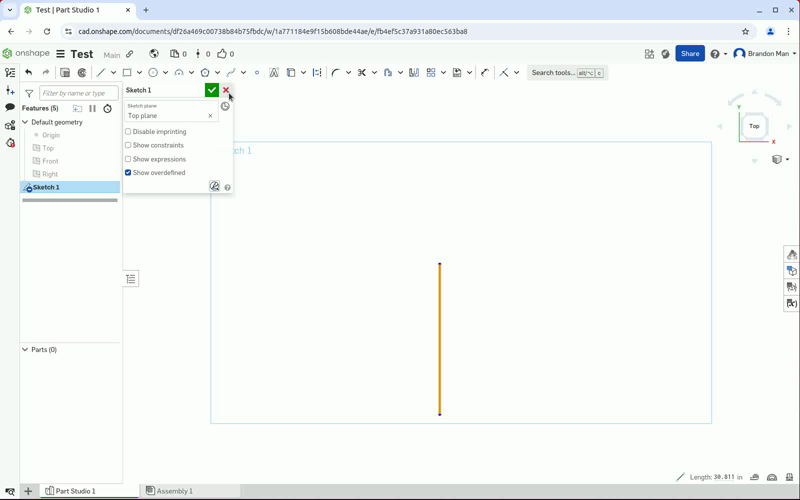
key(shift+h)
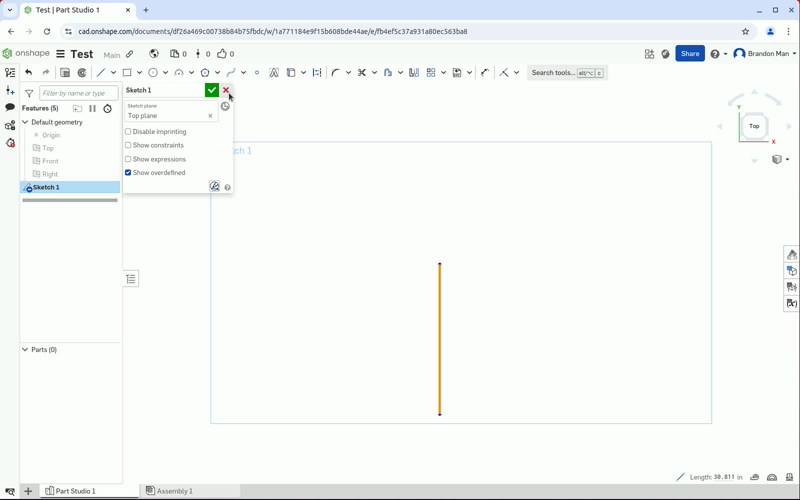
key(shift+s)
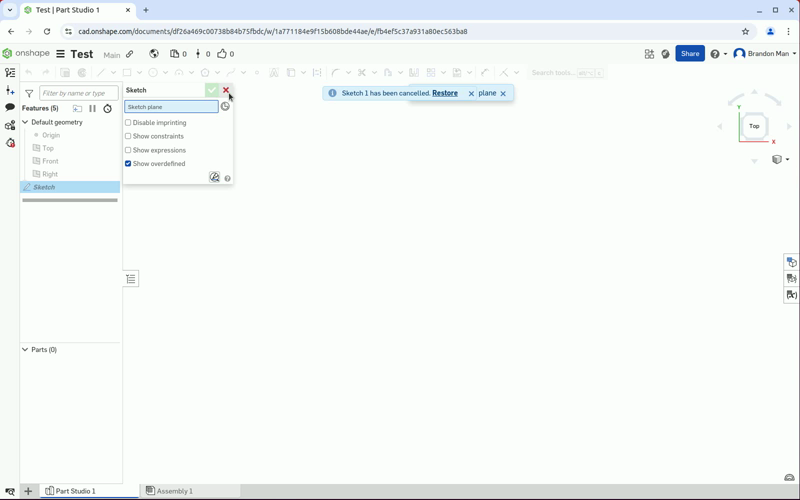
mouse_move(73, 150)
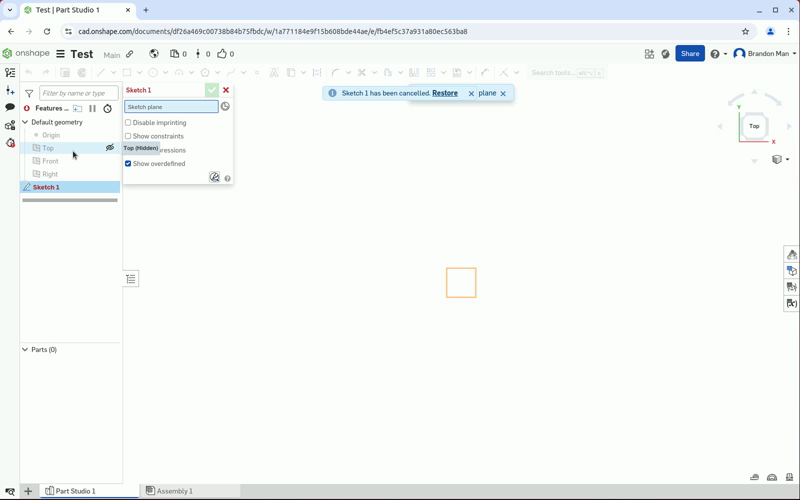
click(73, 150)
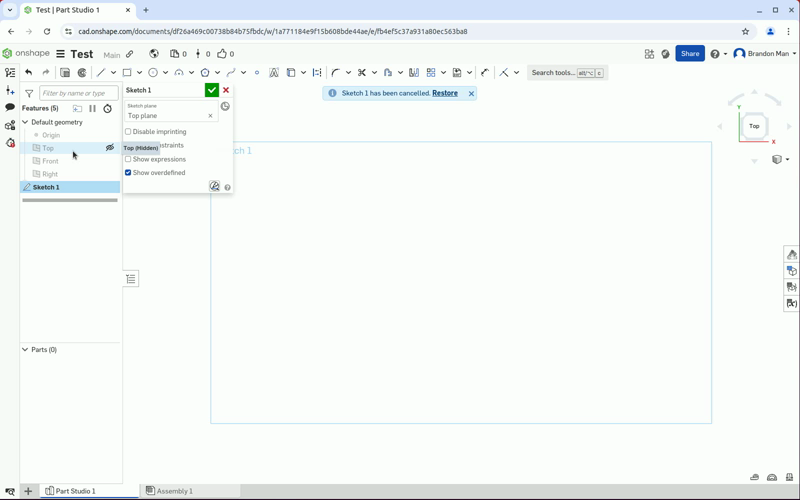
mouse_move(73, 352)
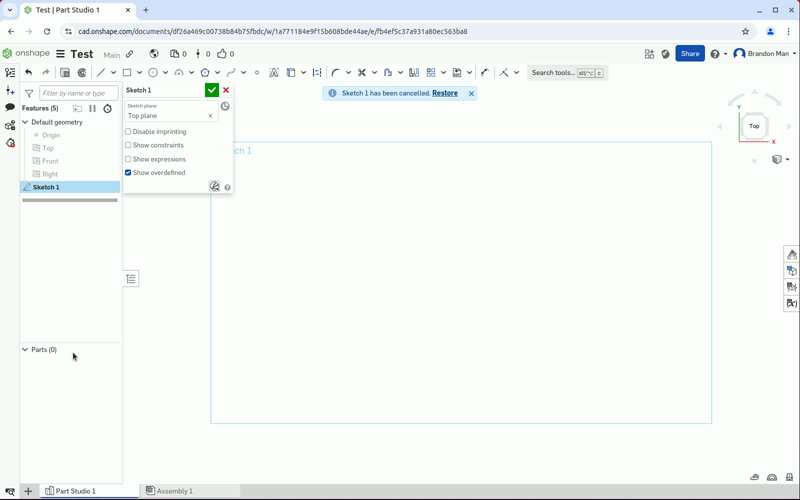
key(y)
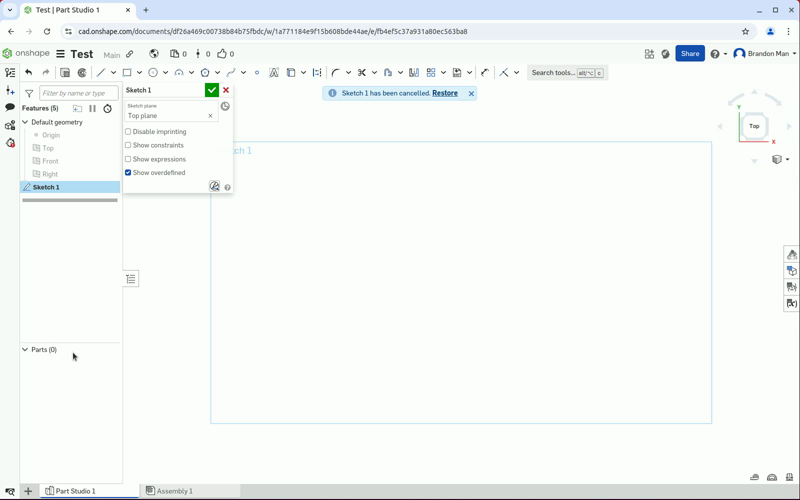
key(l)
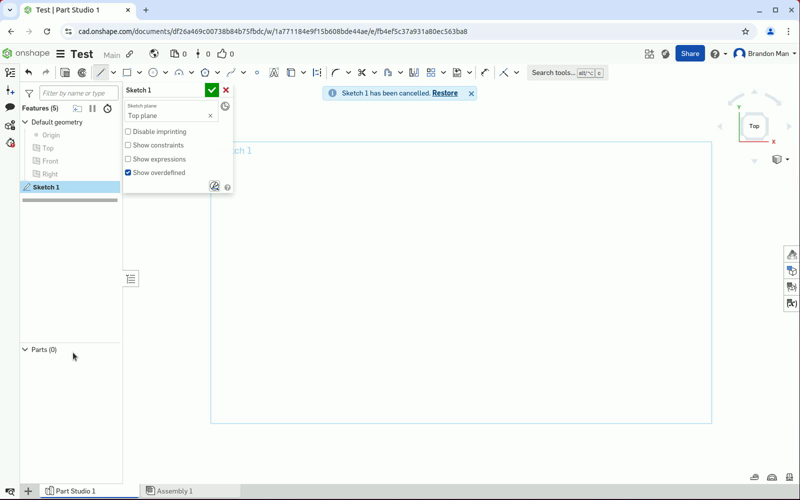
key_down(shift)
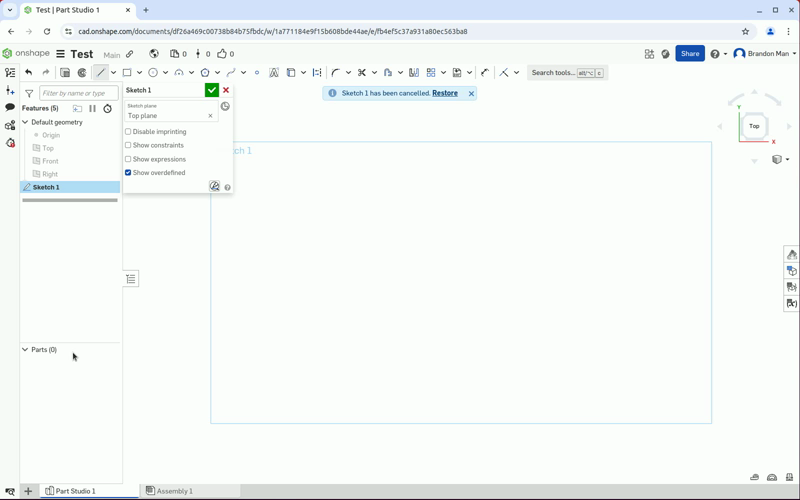
mouse_move(348, 295)
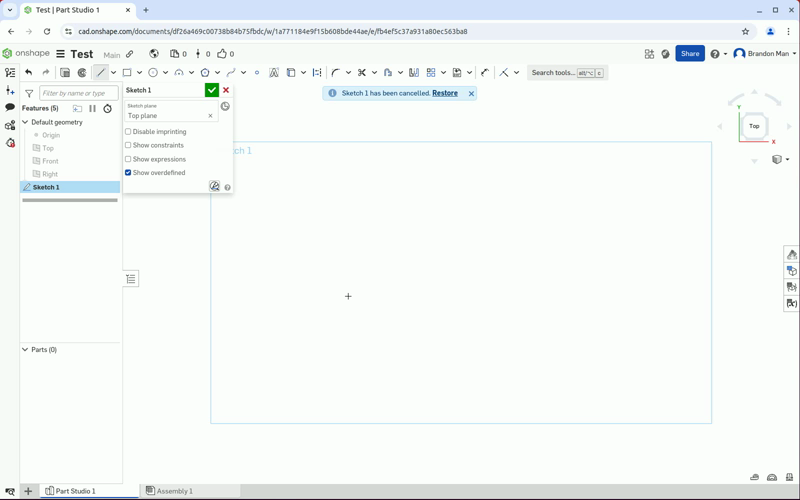
click(348, 295)
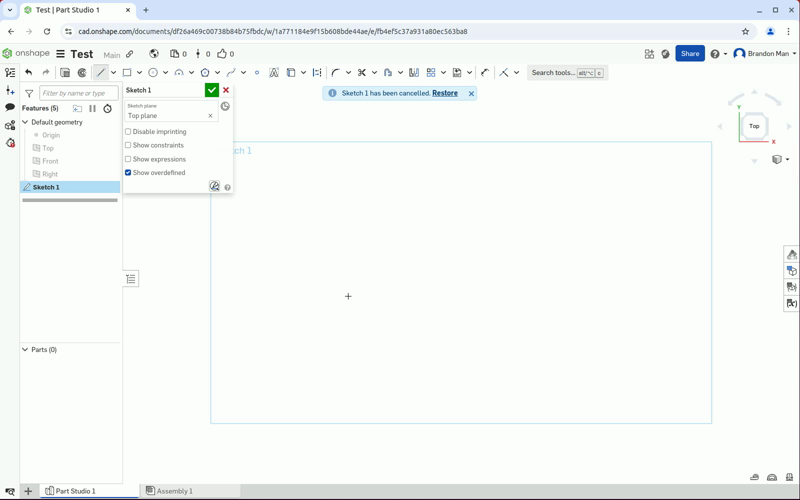
key_up(shift)
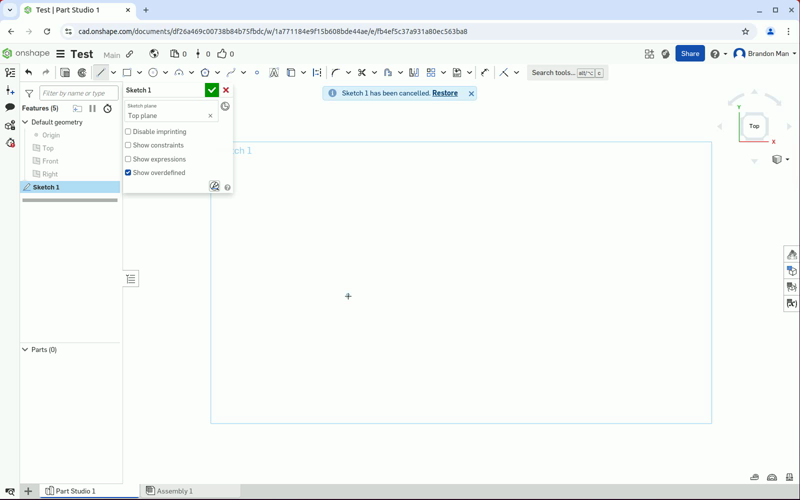
key_down(shift)
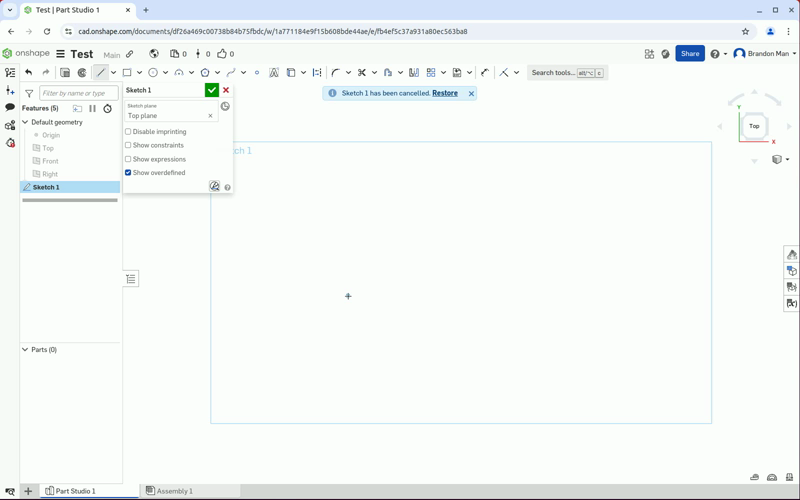
mouse_move(572, 295)
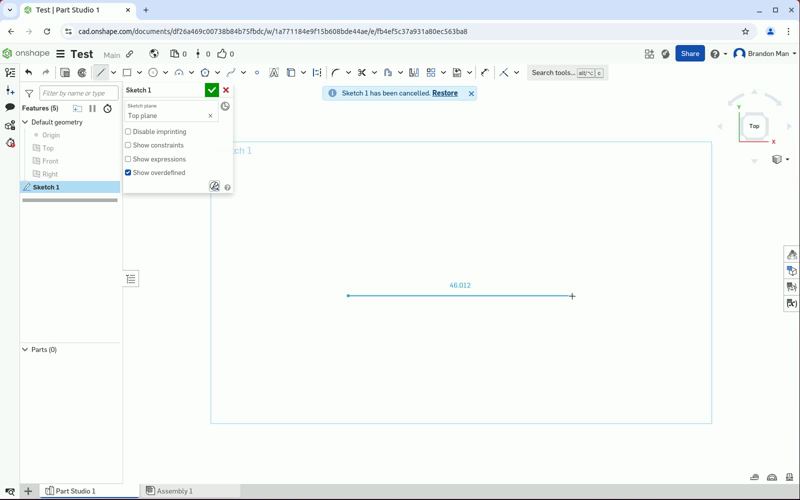
click(572, 295)
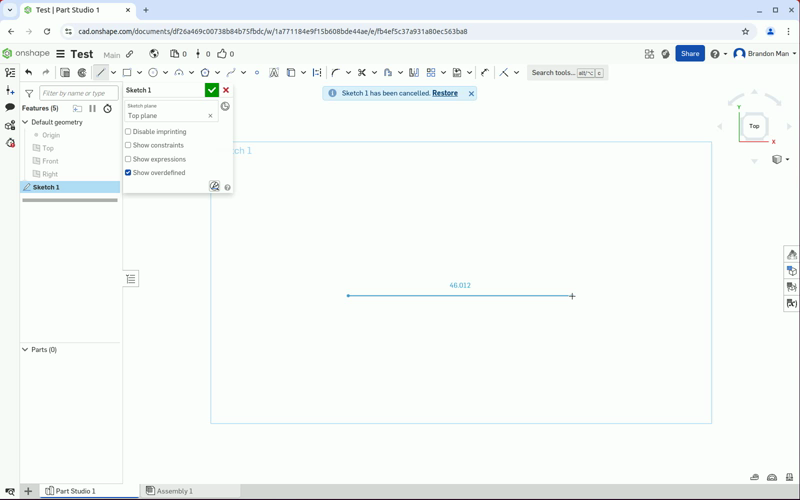
key_up(shift)
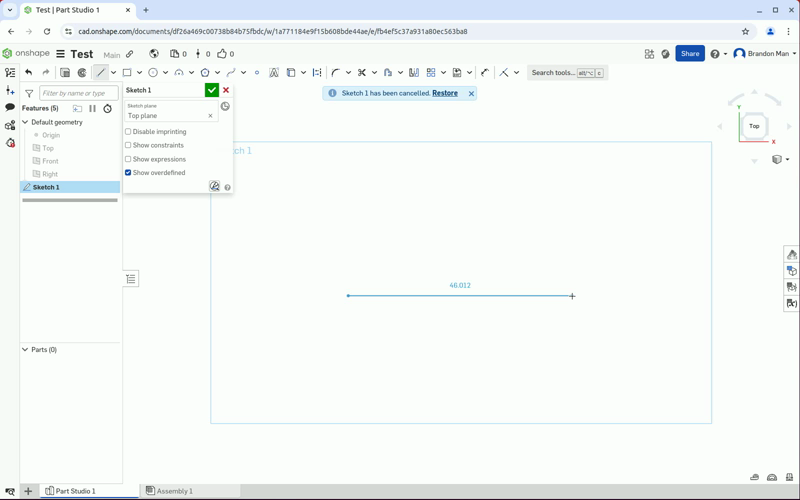
key_down(shift)
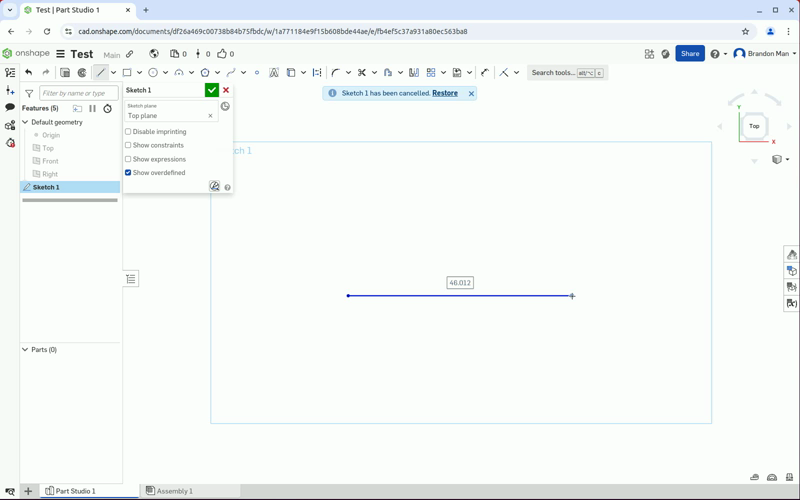
mouse_move(589, 295)
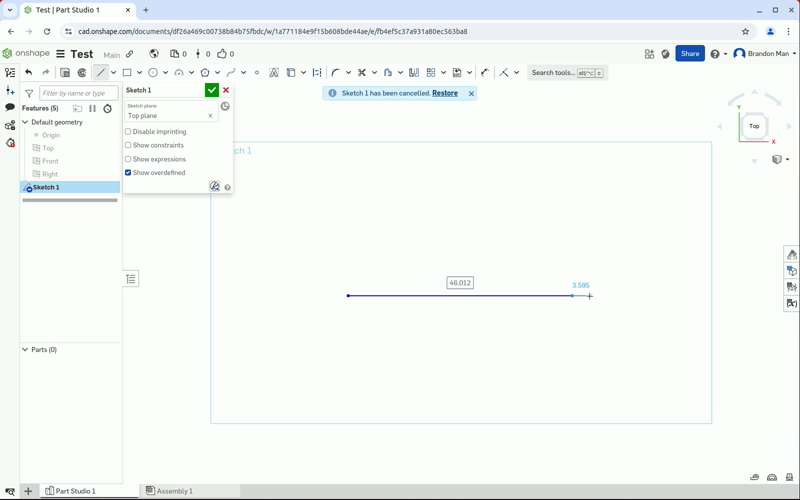
mouse_move(572, 270)
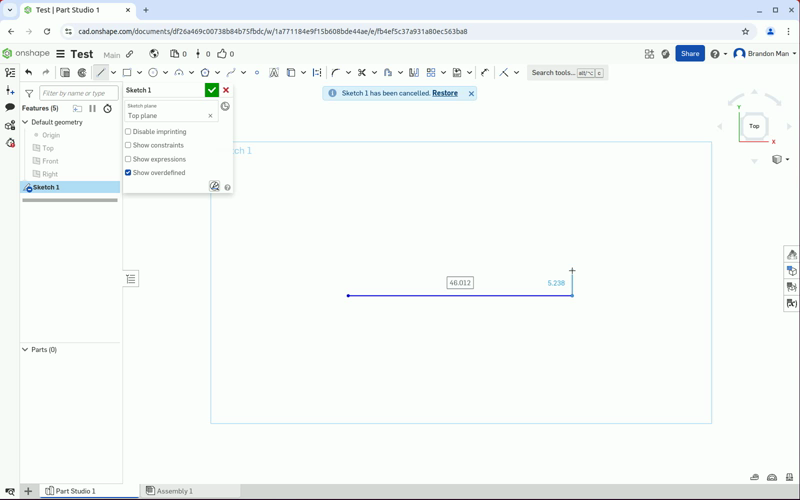
click(572, 270)
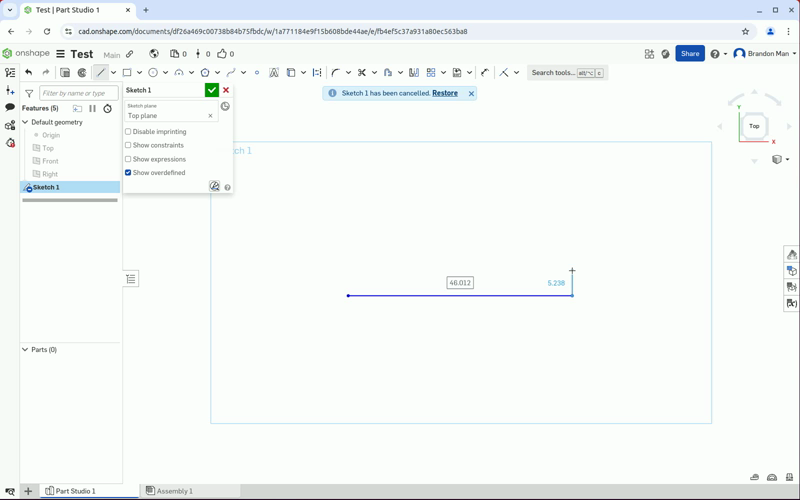
key_up(shift)
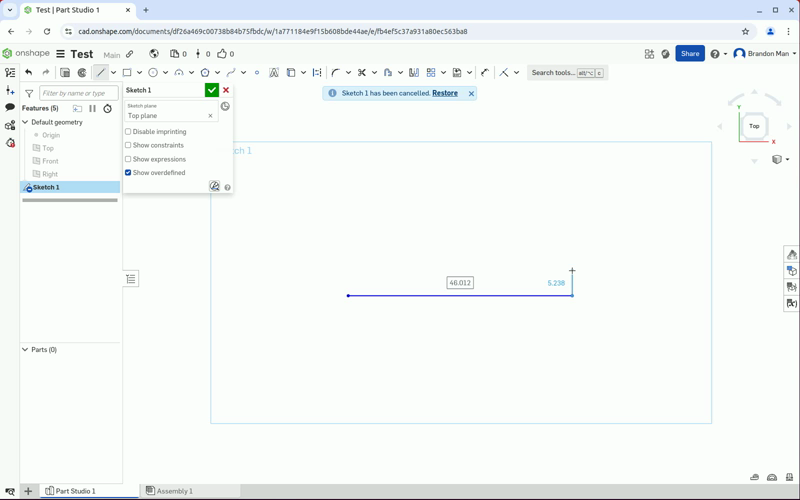
key_down(shift)
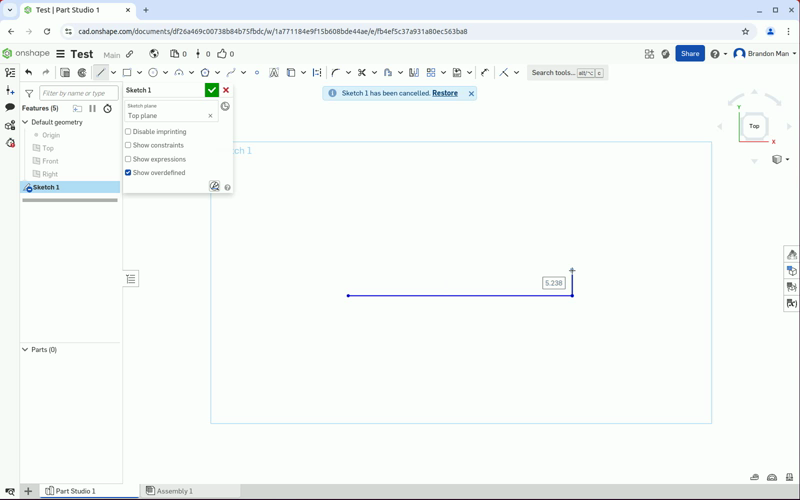
mouse_move(348, 270)
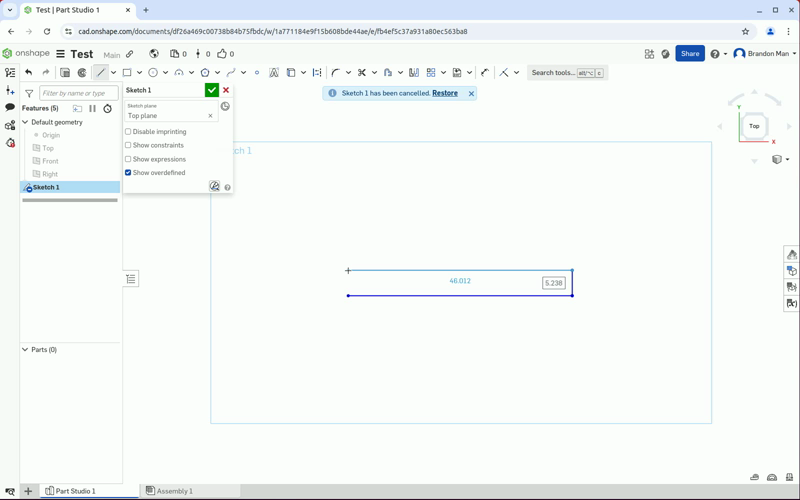
click(348, 270)
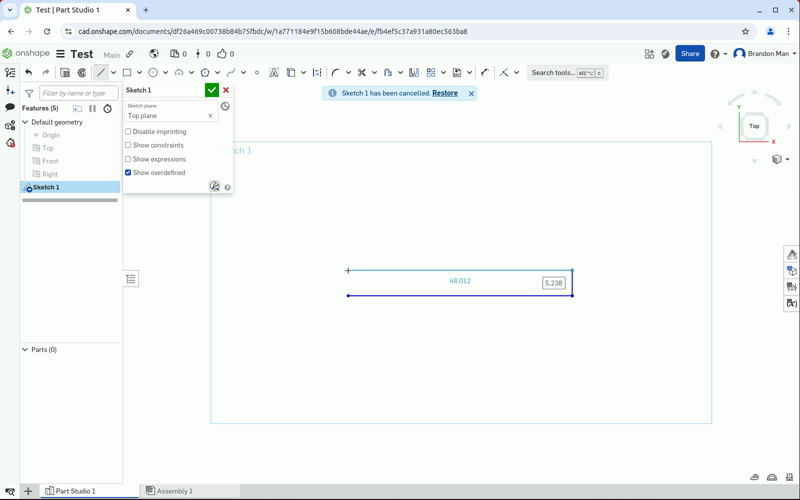
key_up(shift)
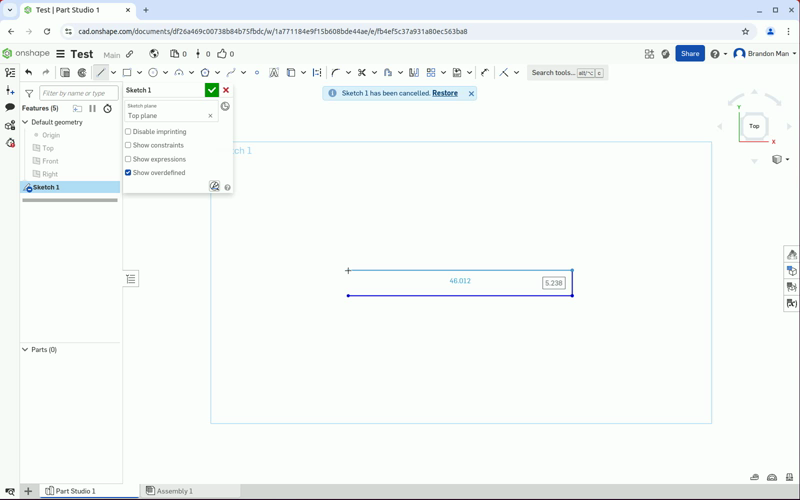
mouse_move(378, 270)
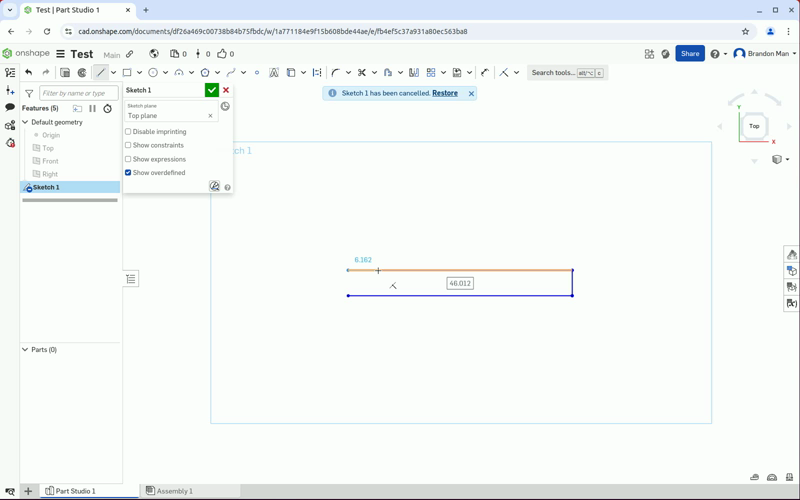
key_down(shift)
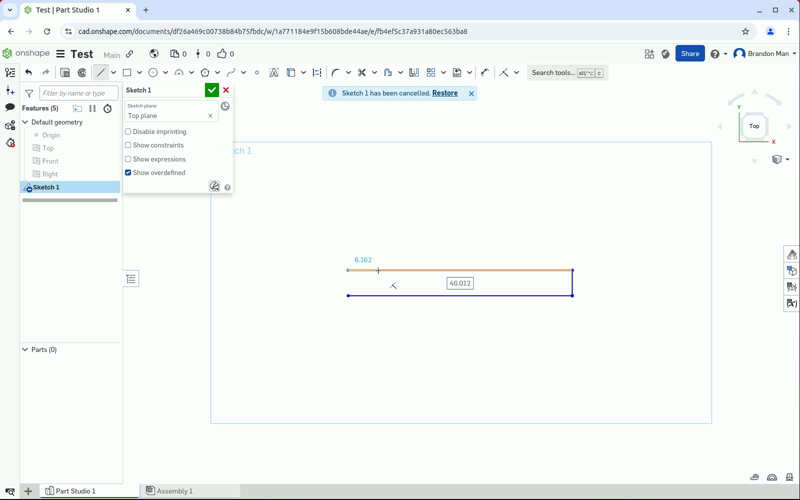
mouse_move(348, 295)
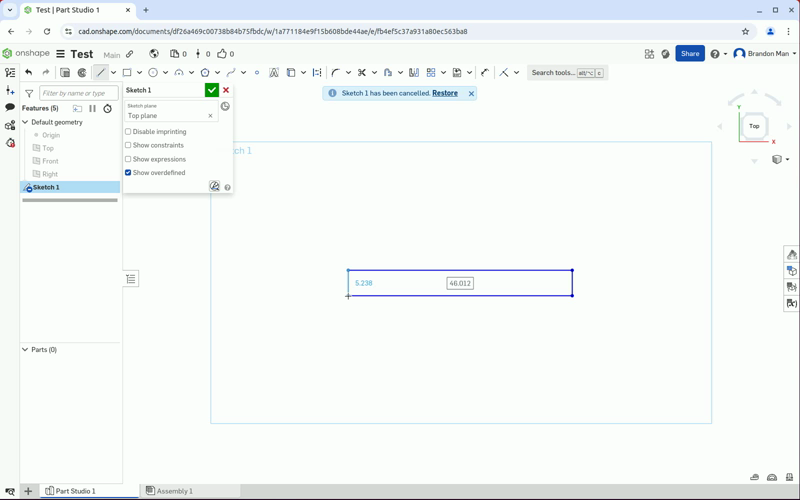
key_up(shift)
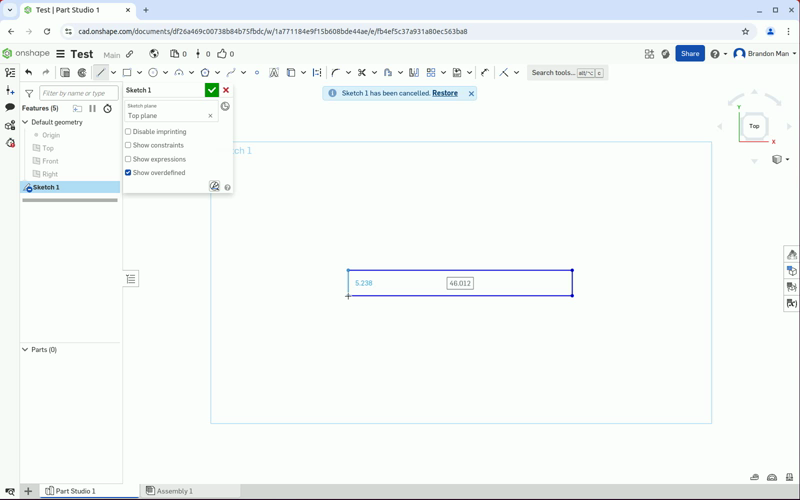
click(348, 295)
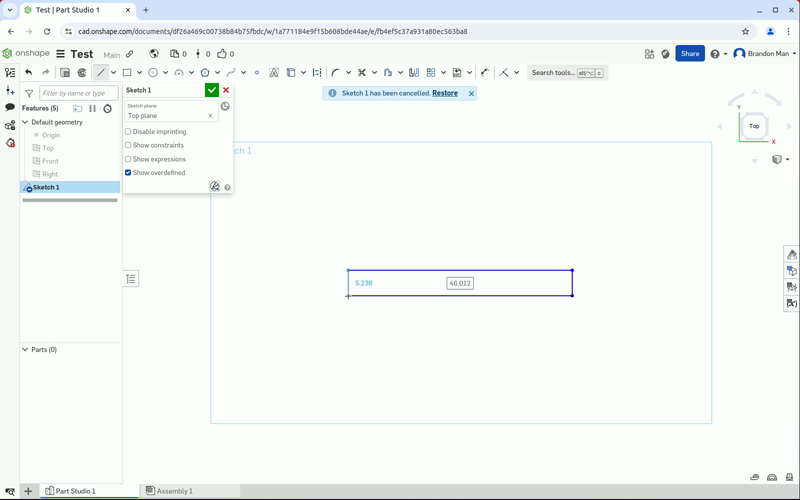
key(esc)
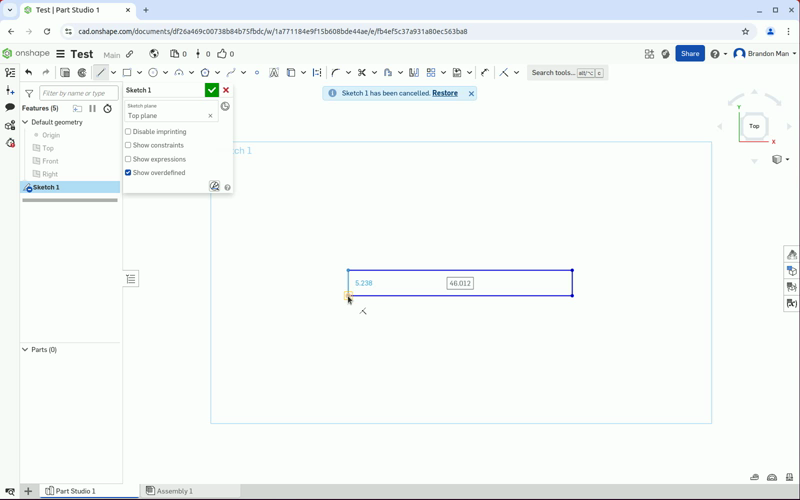
key(c)
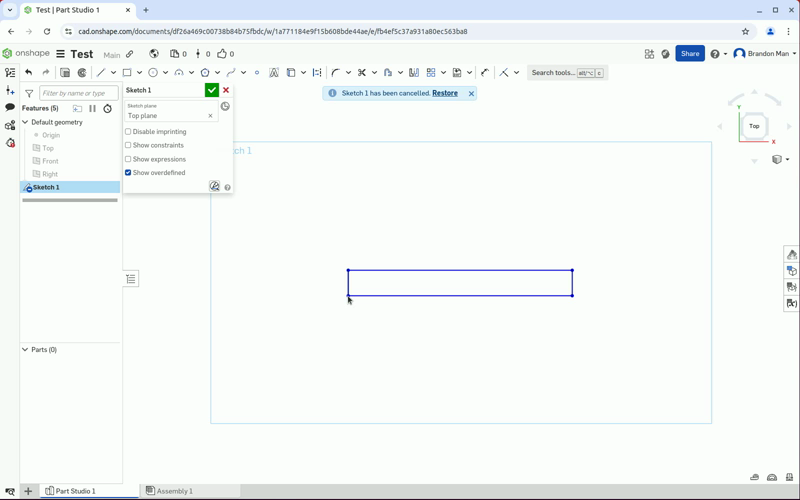
key_down(shift)
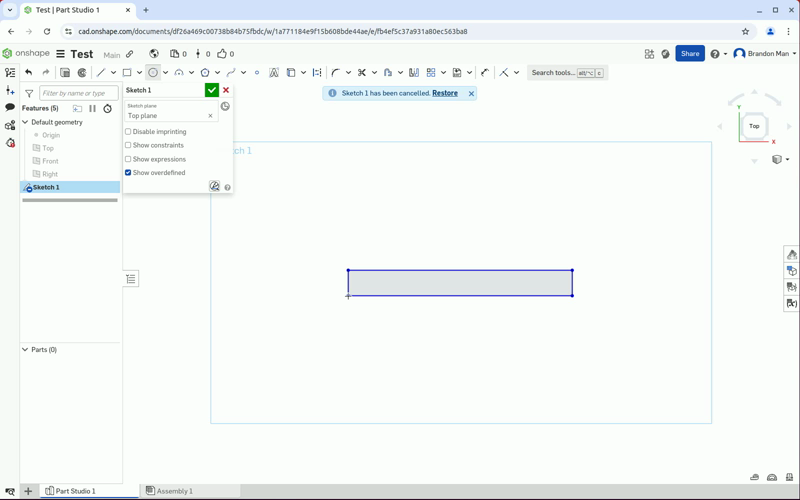
mouse_move(362, 281)
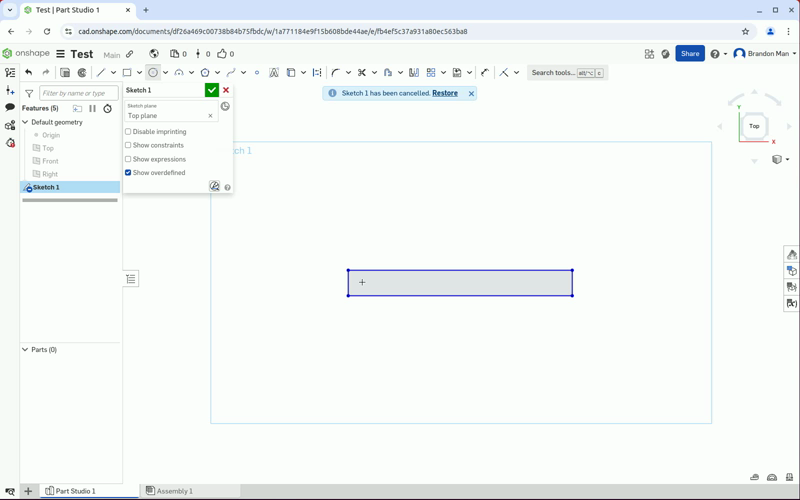
click(362, 281)
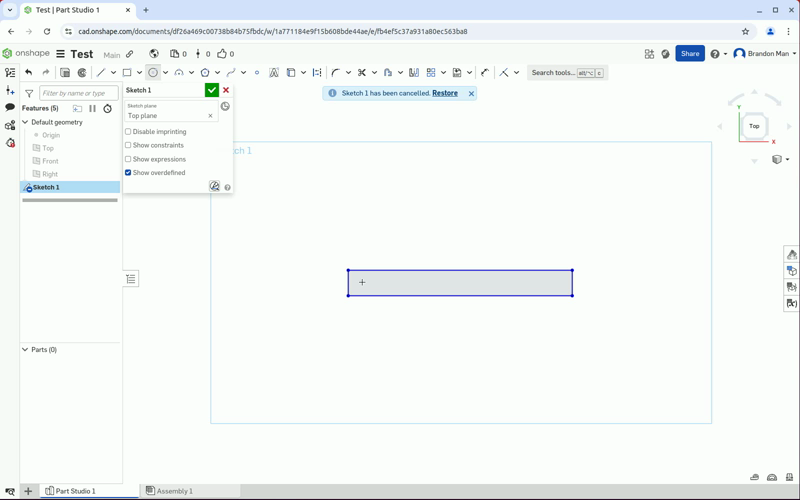
key_up(shift)
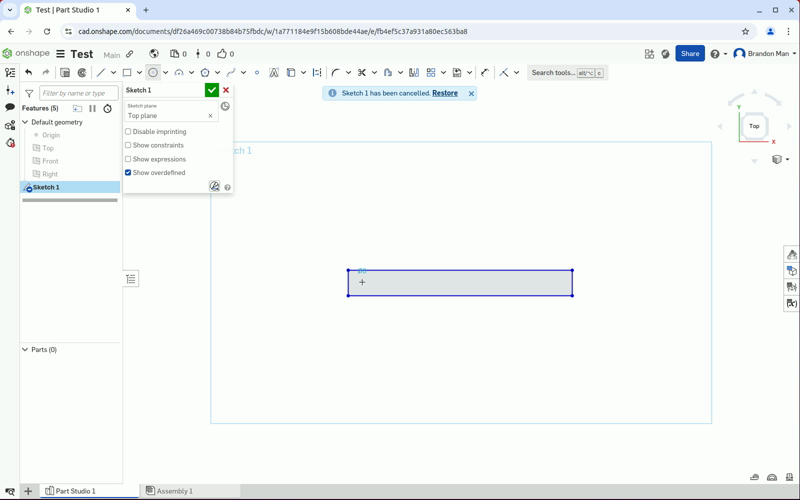
mouse_move(371, 281)
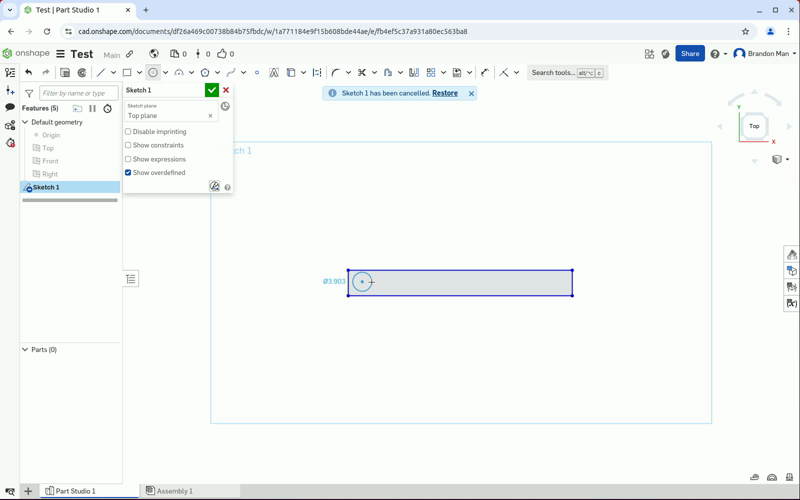
click(371, 281)
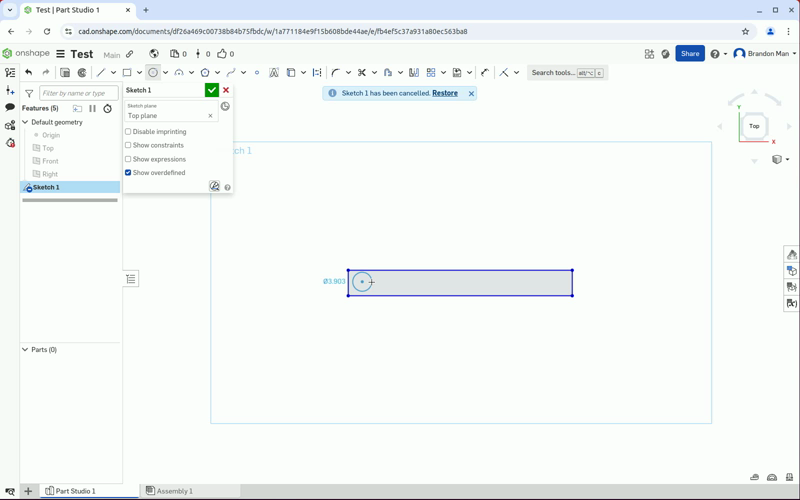
key(esc)
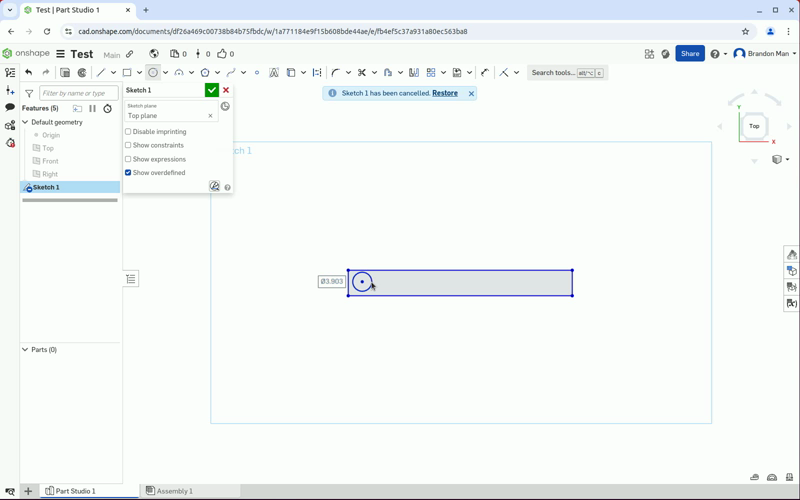
key(c)
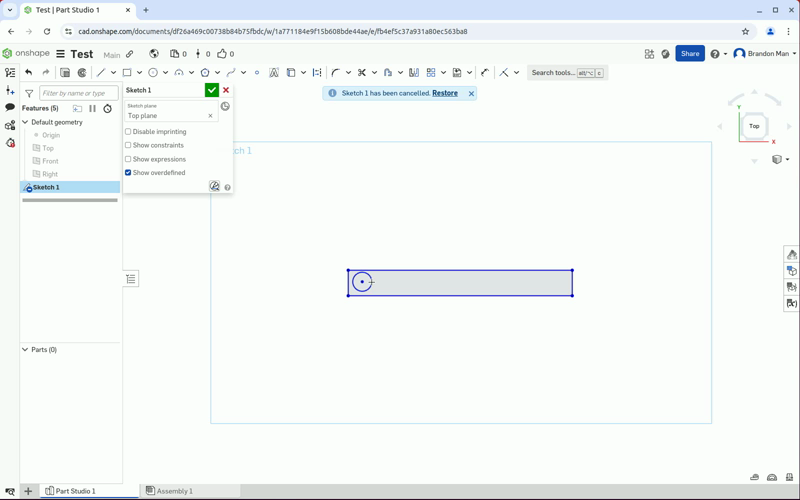
key_down(shift)
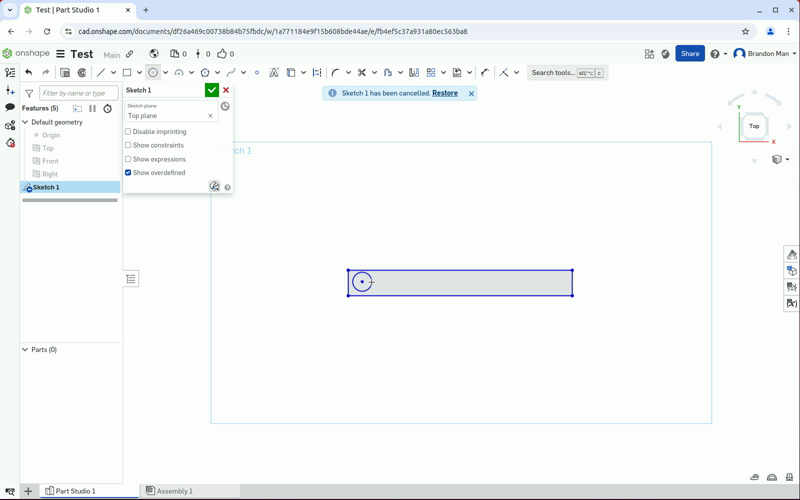
mouse_move(466, 281)
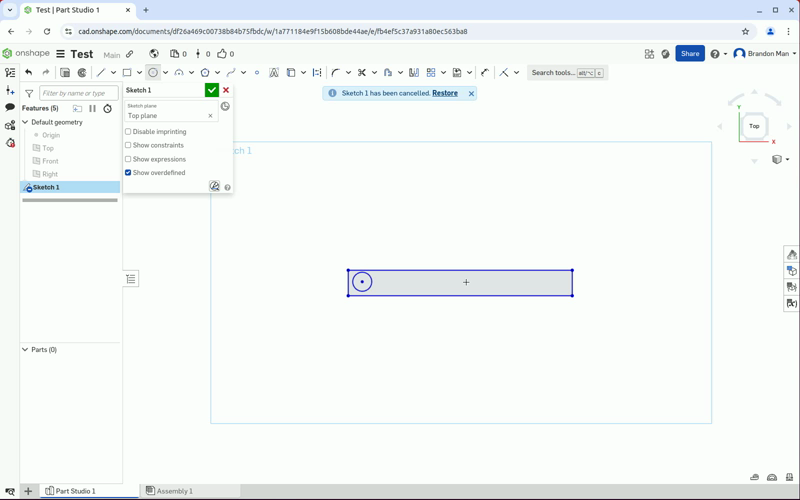
click(466, 281)
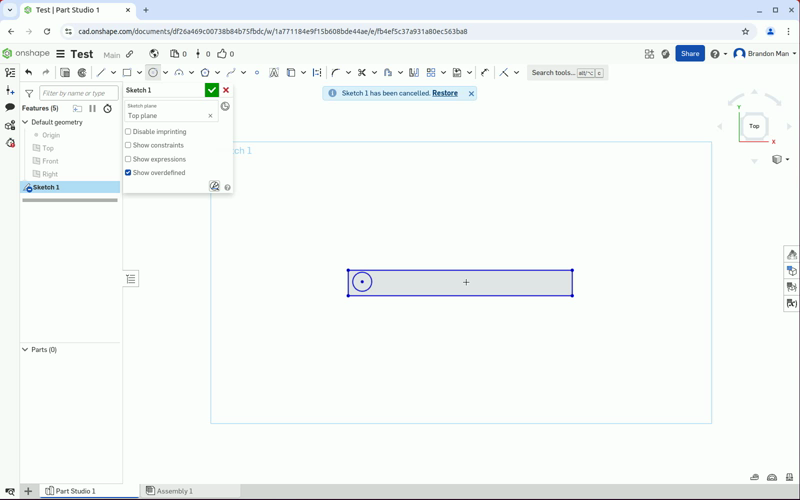
key_up(shift)
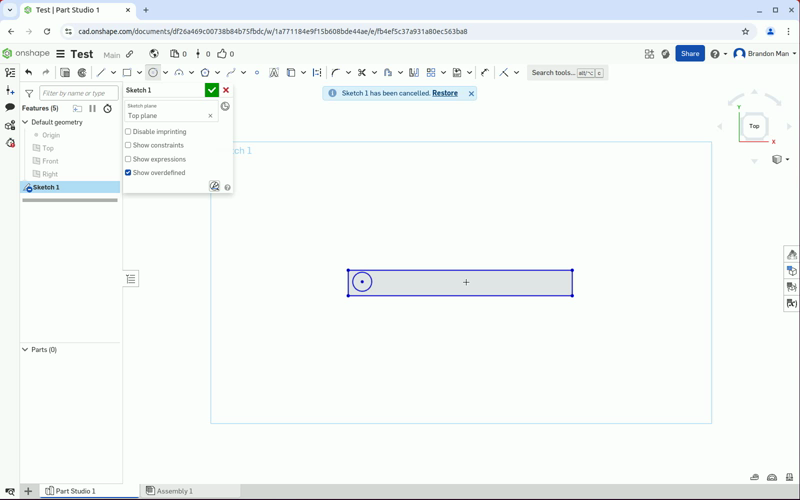
mouse_move(473, 281)
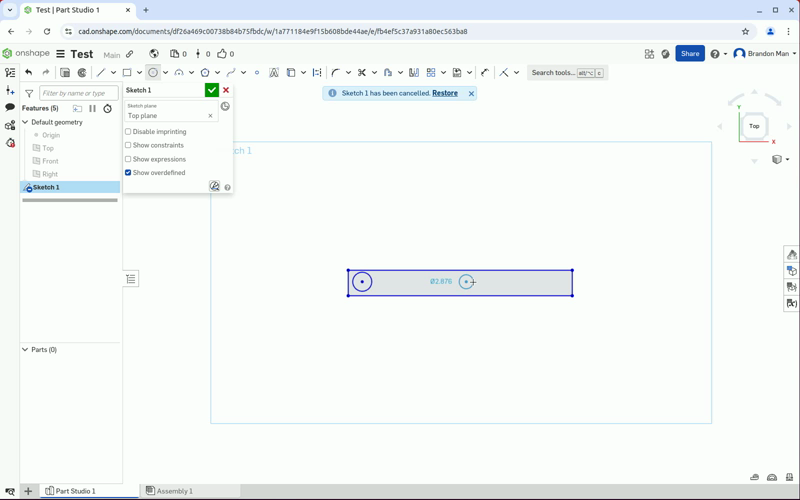
click(473, 281)
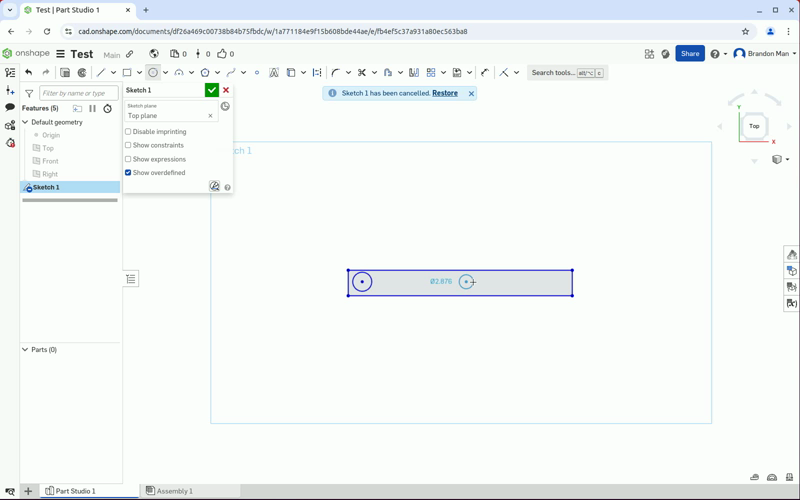
key(esc)
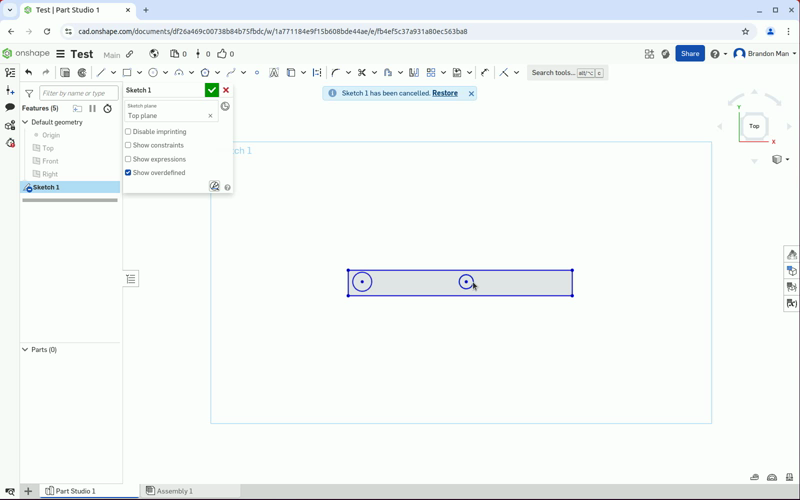
key(c)
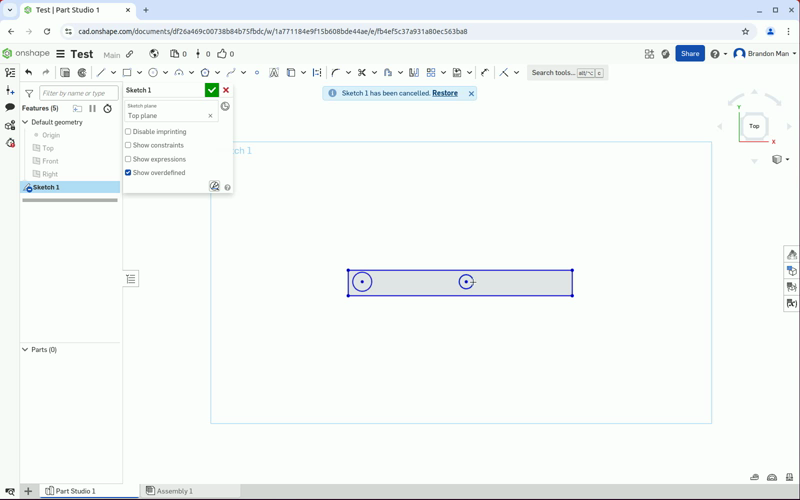
key_down(shift)
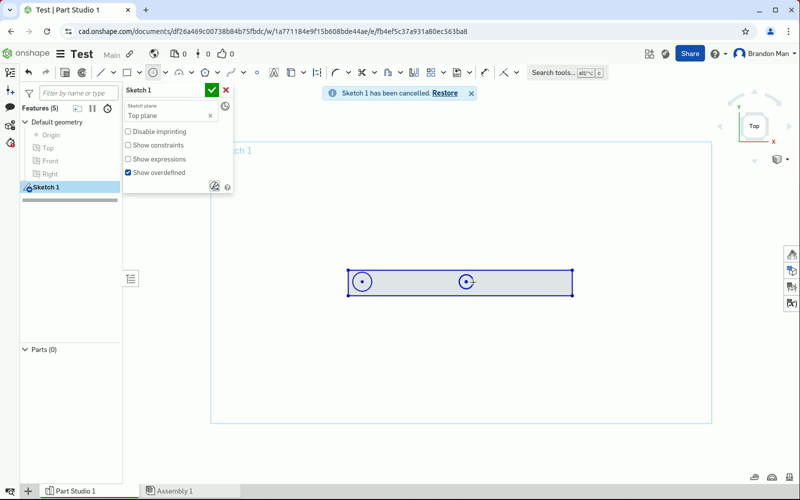
mouse_move(558, 281)
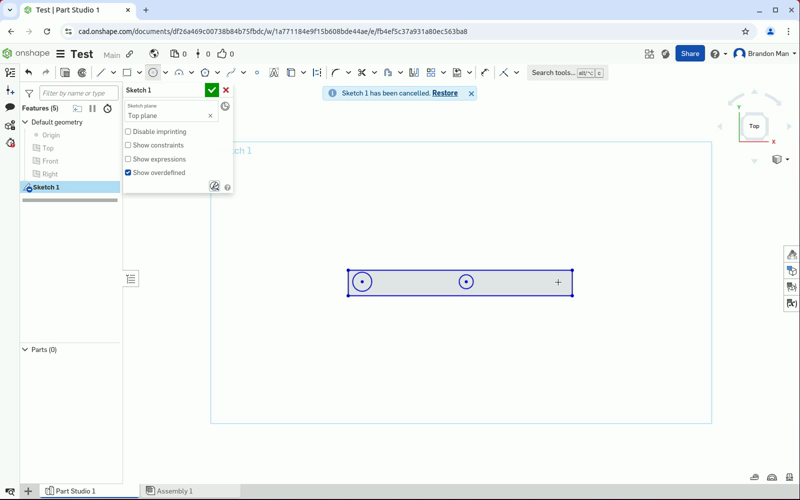
click(558, 281)
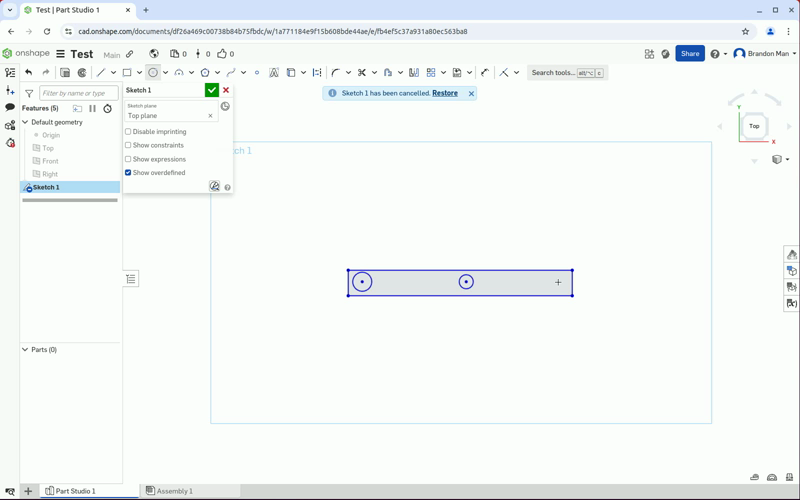
key_up(shift)
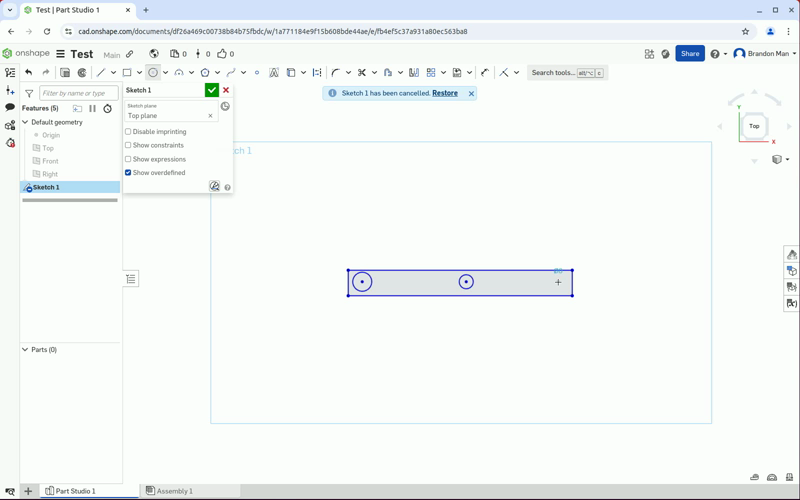
mouse_move(565, 281)
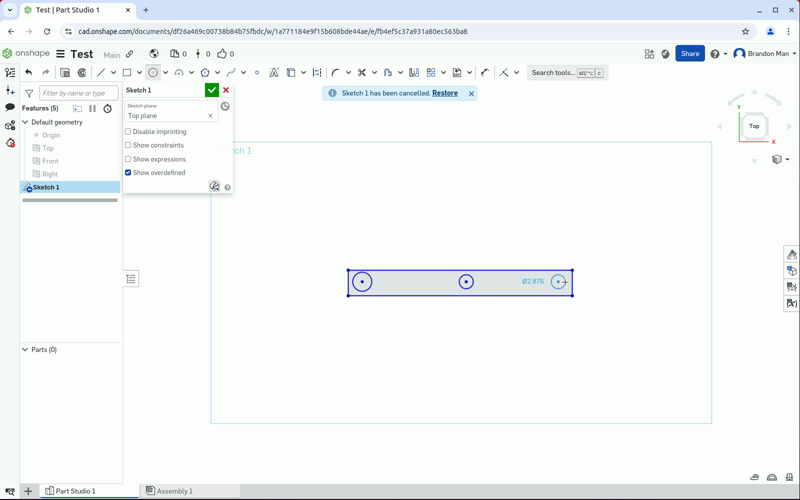
click(565, 281)
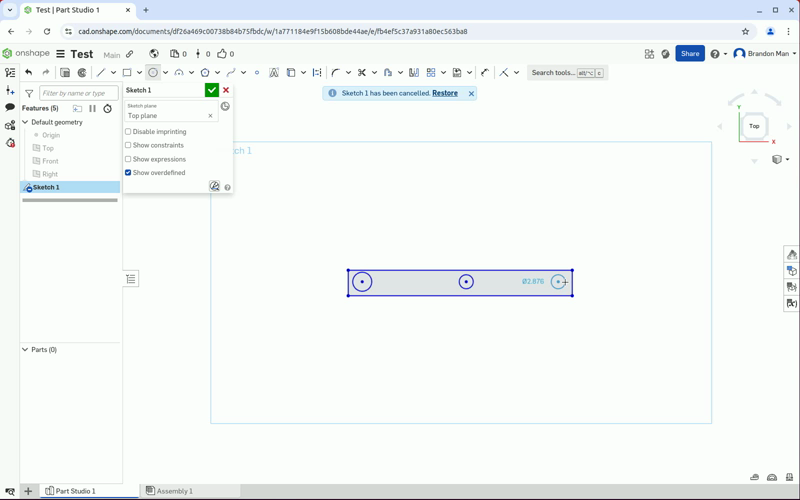
key(esc)
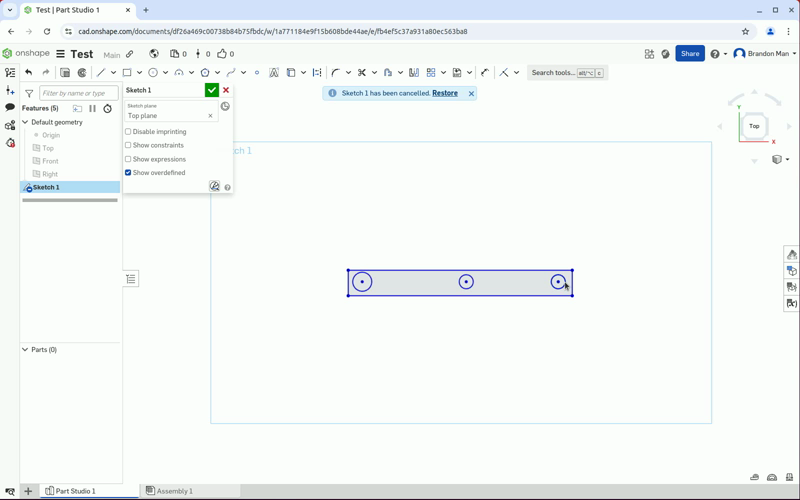
mouse_move(452, 278)
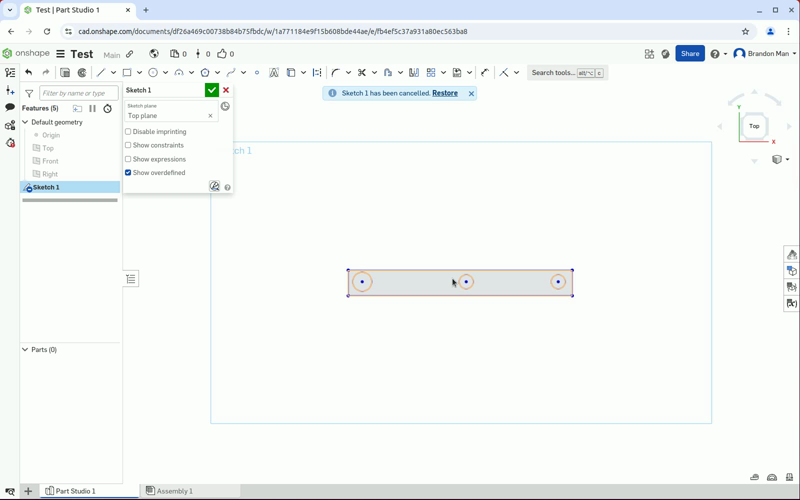
click(452, 278)
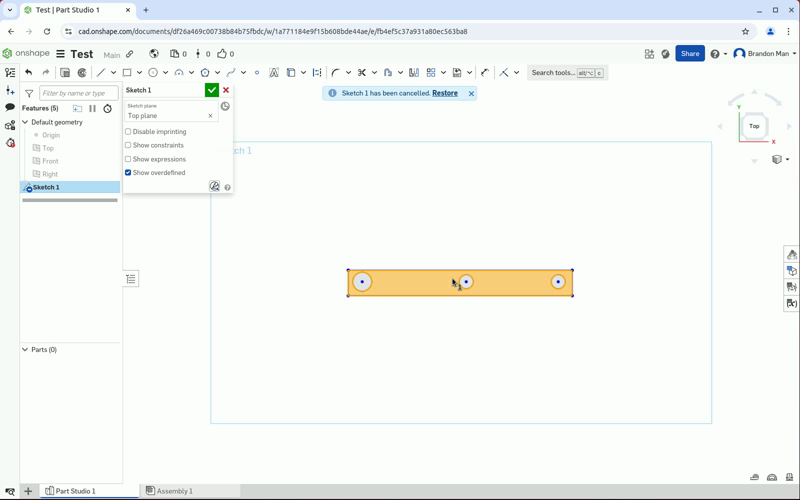
mouse_move(73, 352)
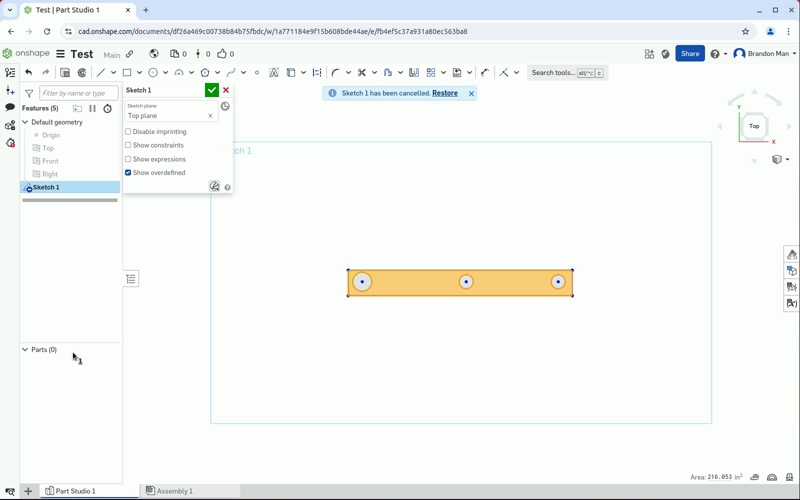
key(shift+y)
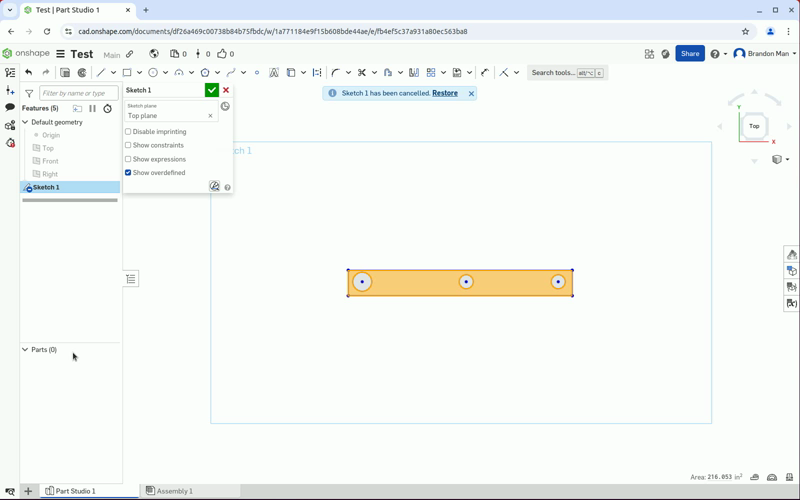
key(shift+e)
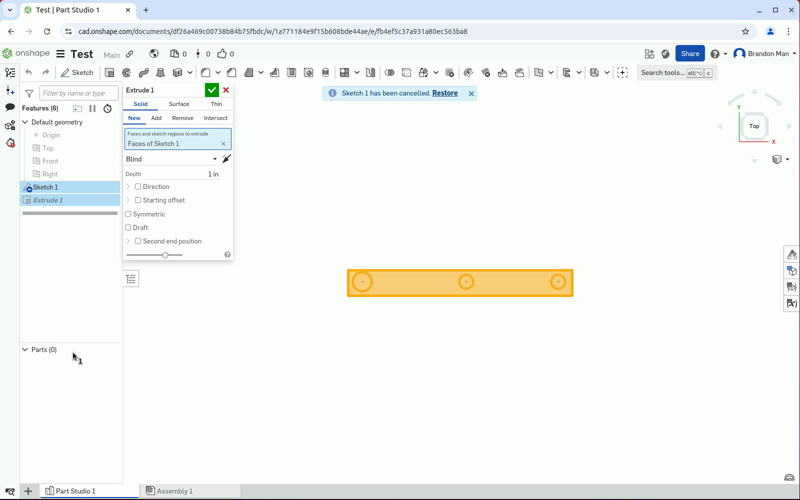
mouse_move(143, 106)
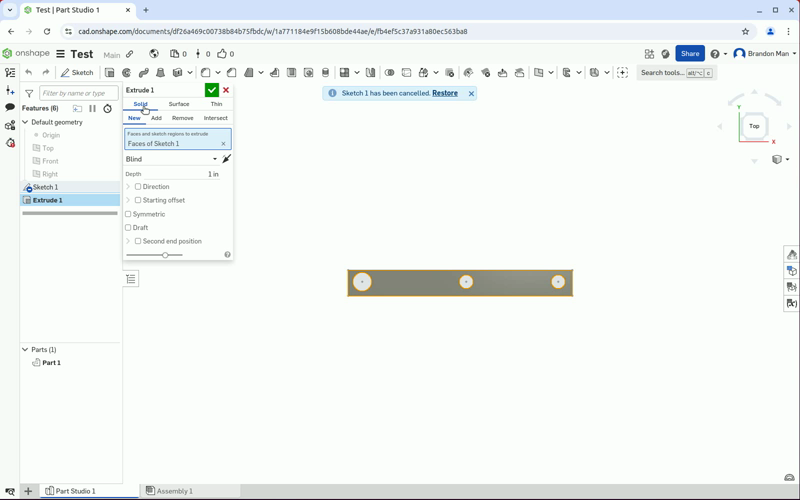
click(143, 106)
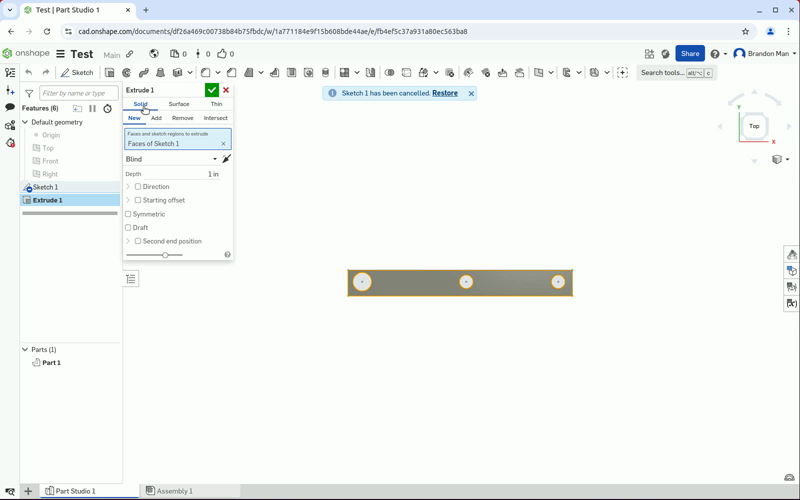
mouse_move(137, 120)
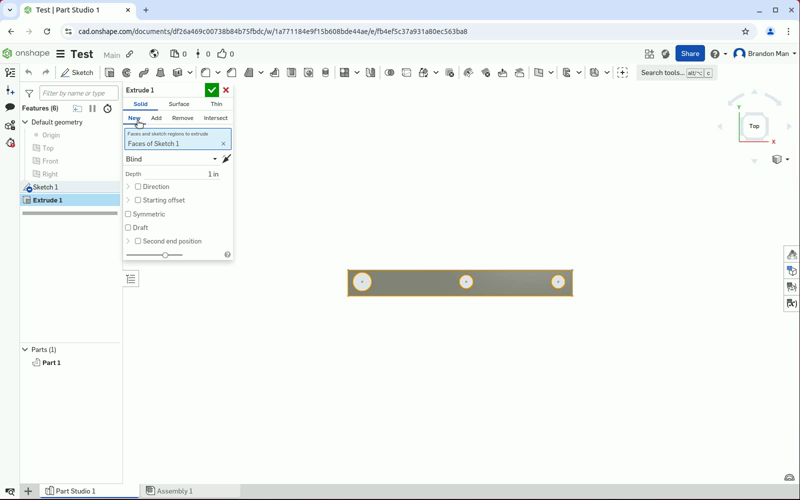
click(137, 120)
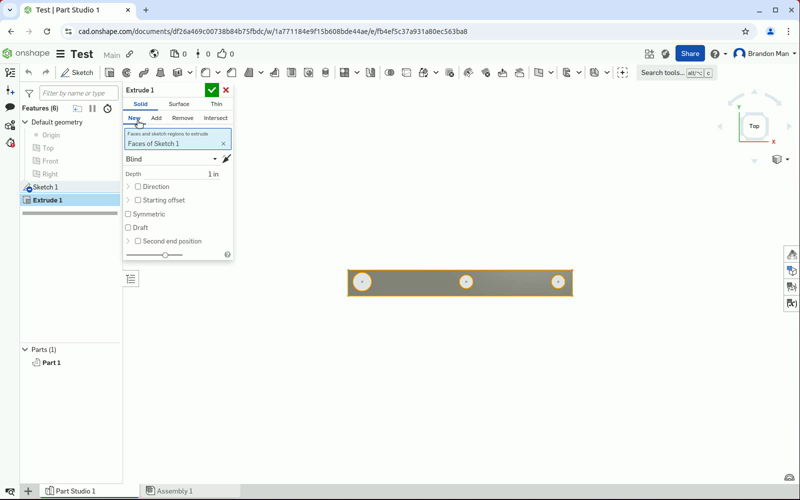
key(tab, 4)
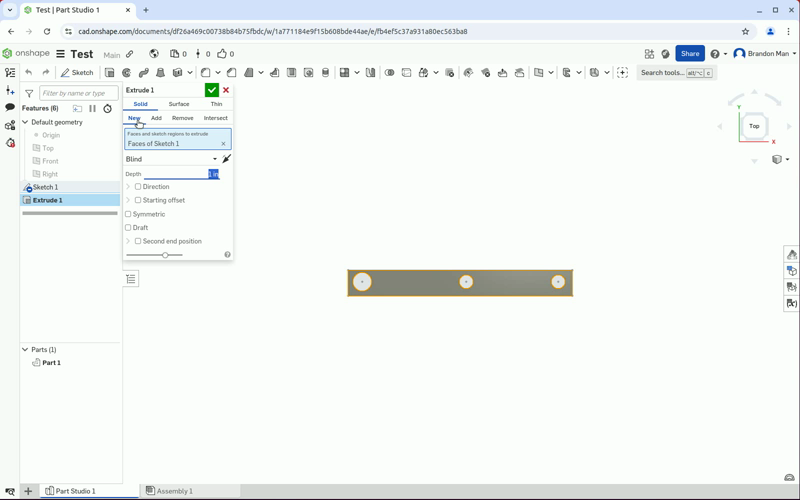
text(1.444)
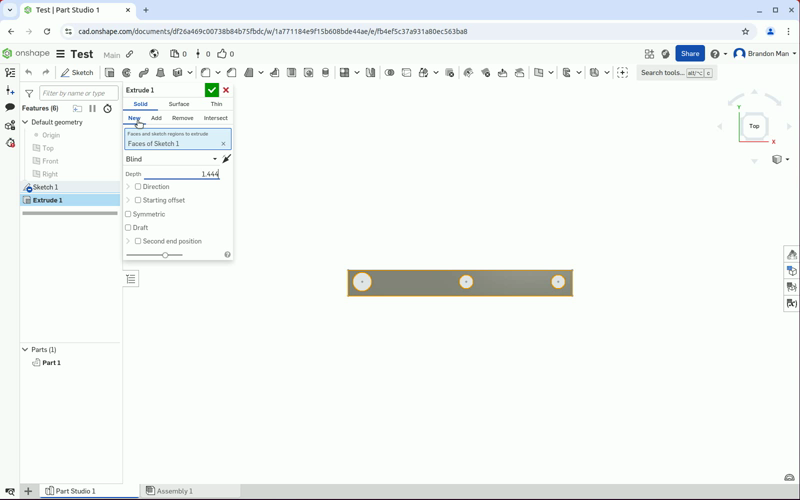
key(enter)
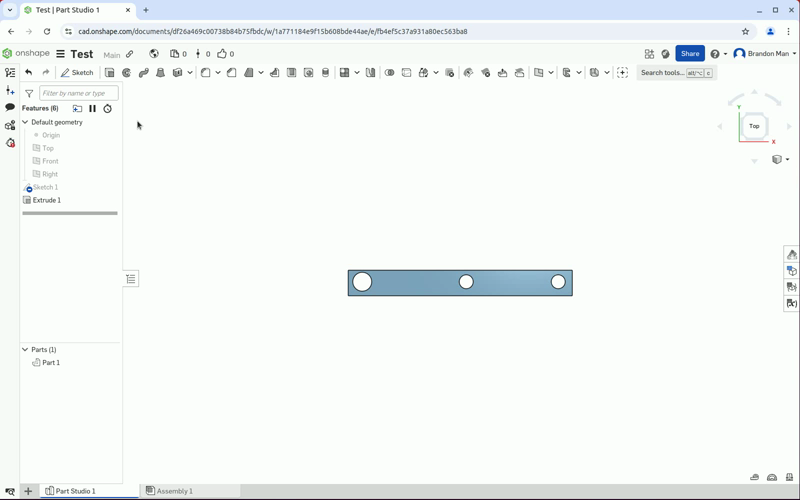
key(shift+h)
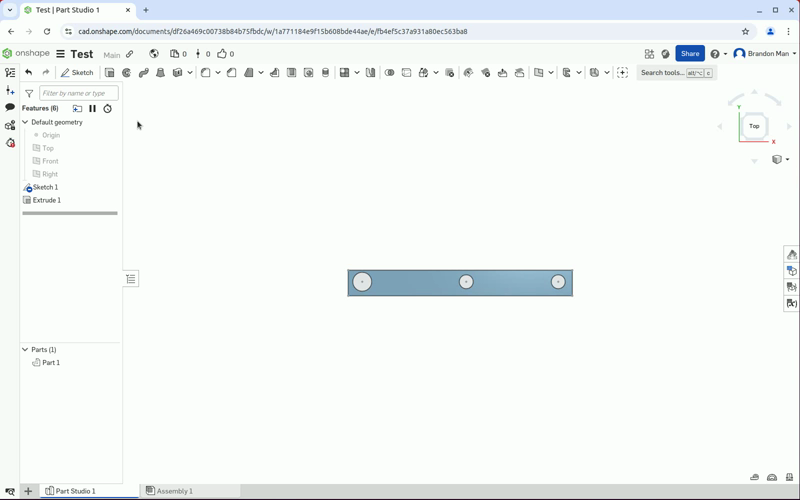
key(shift+h)
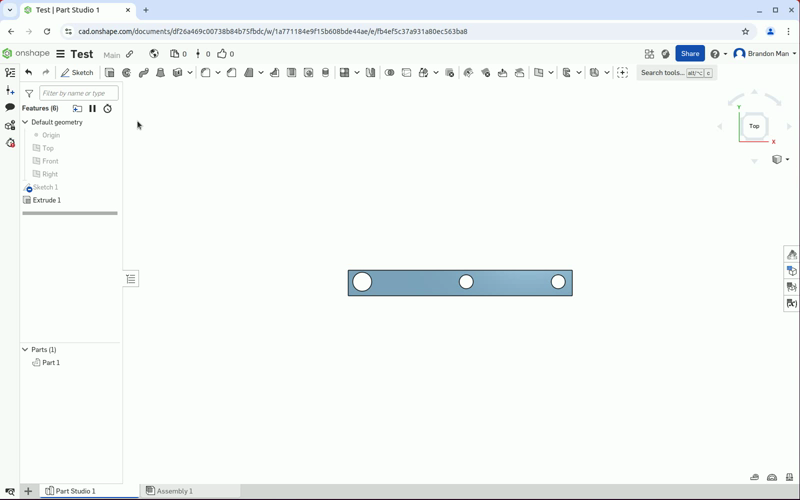
mouse_move(73, 189)
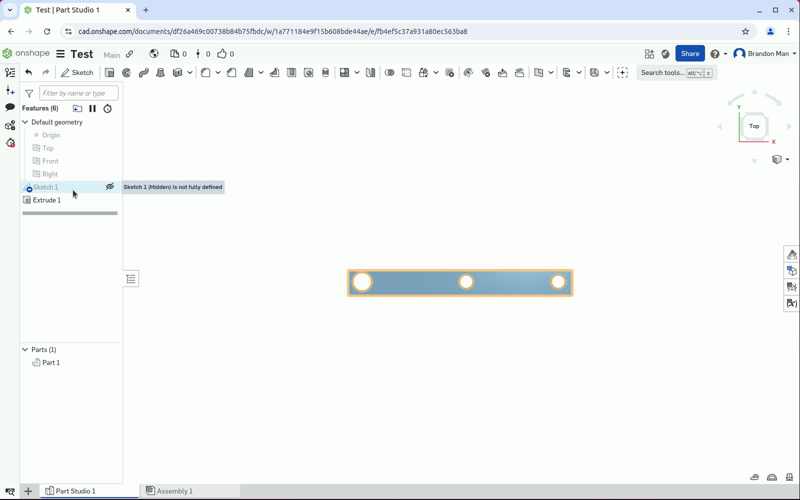
click(73, 189)
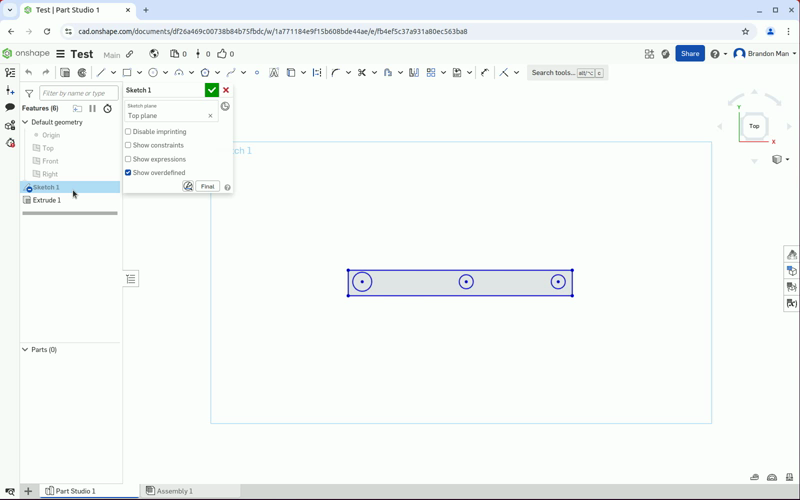
mouse_move(229, 92)
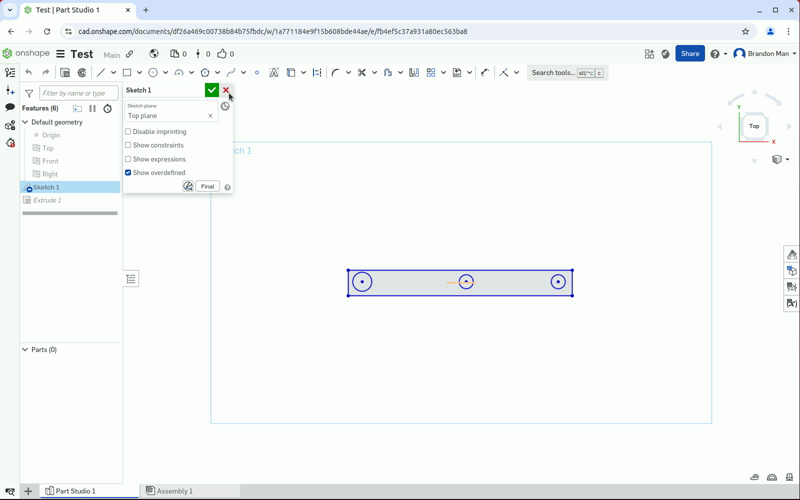
click(229, 92)
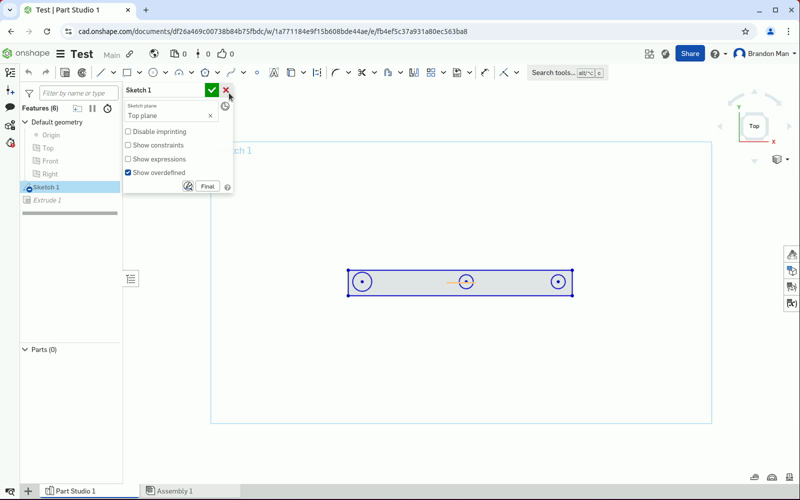
key(shift+s)
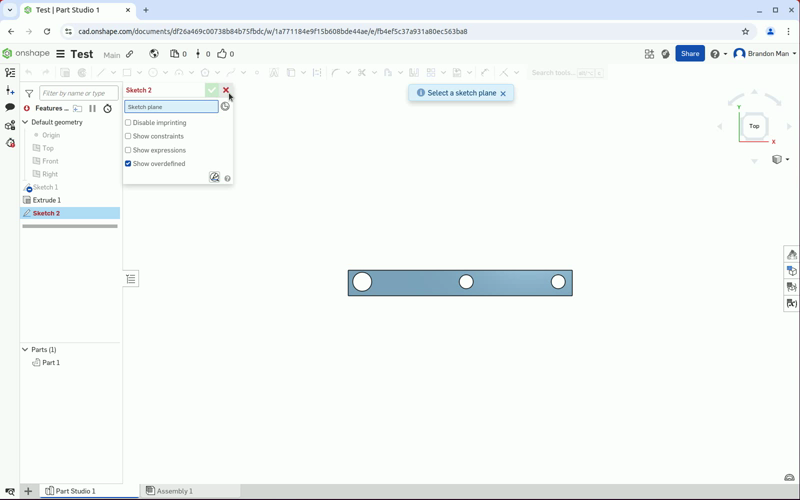
mouse_move(73, 150)
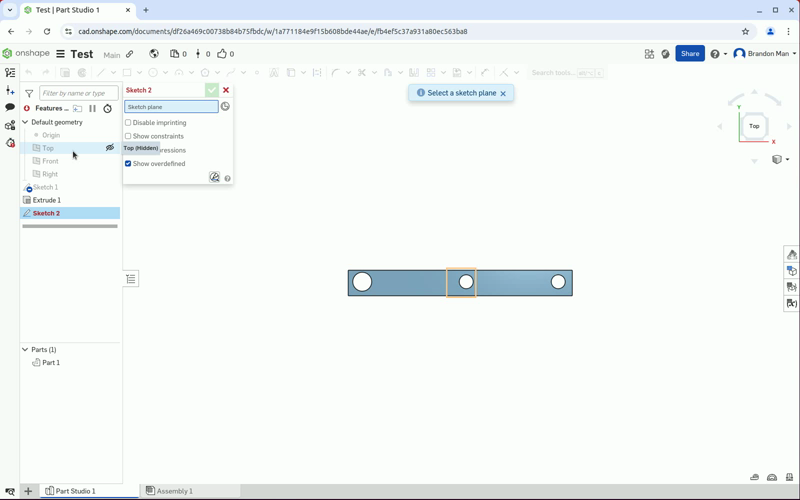
click(73, 150)
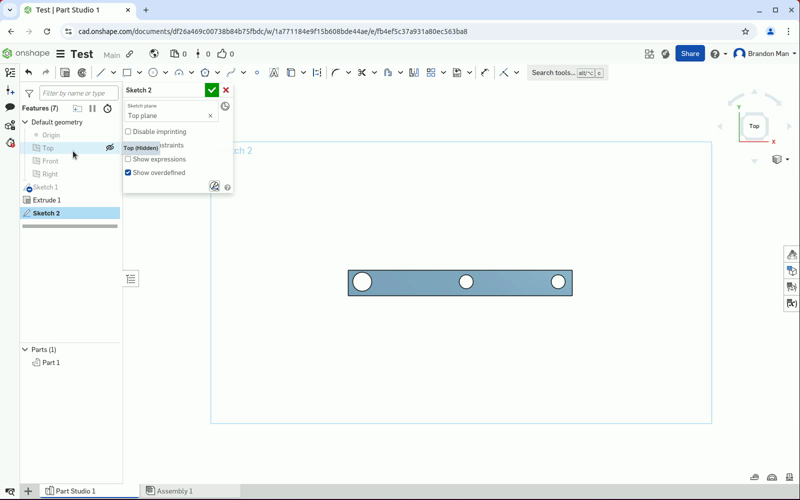
mouse_move(73, 352)
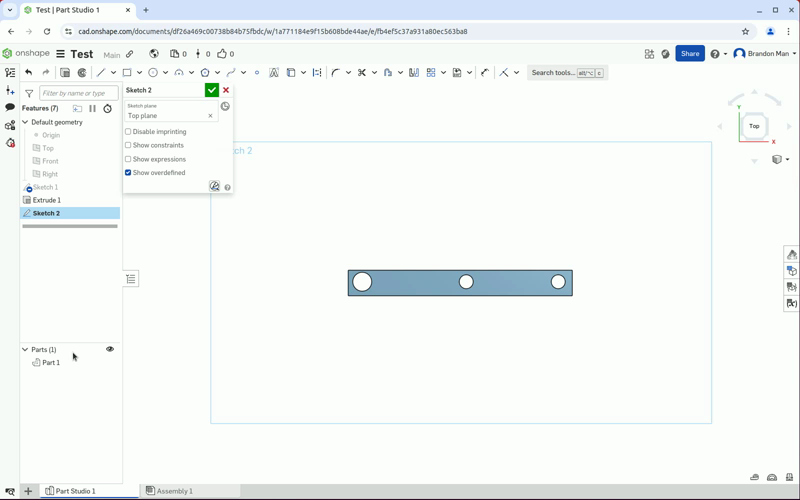
key(y)
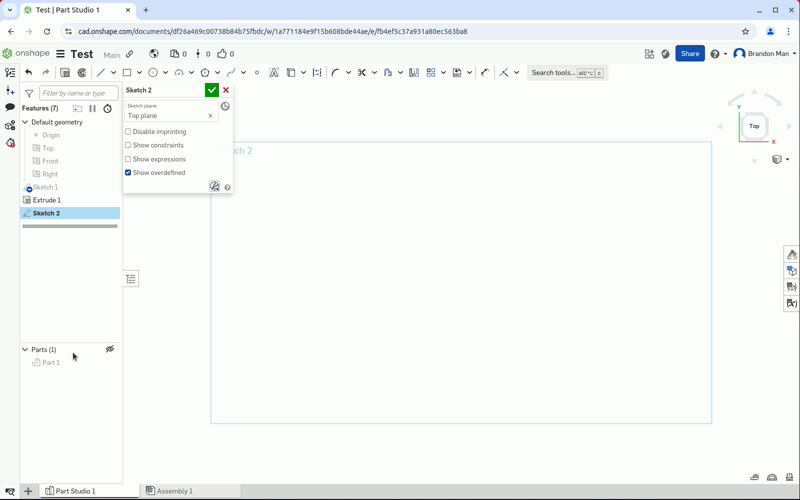
key(c)
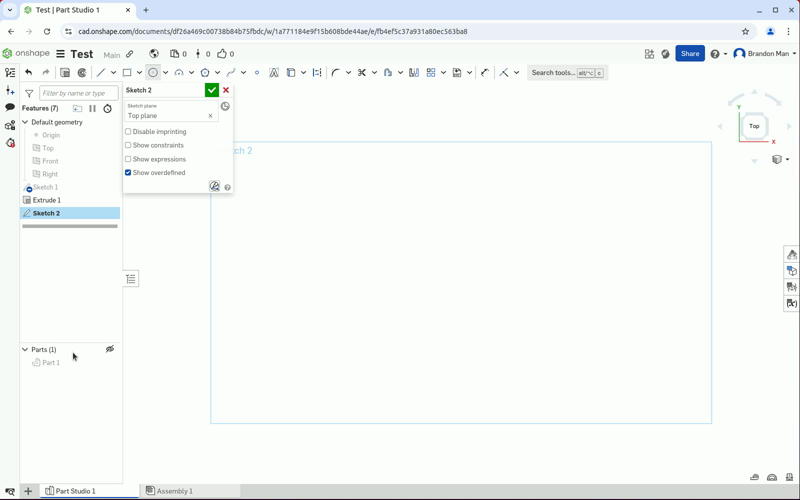
key_down(shift)
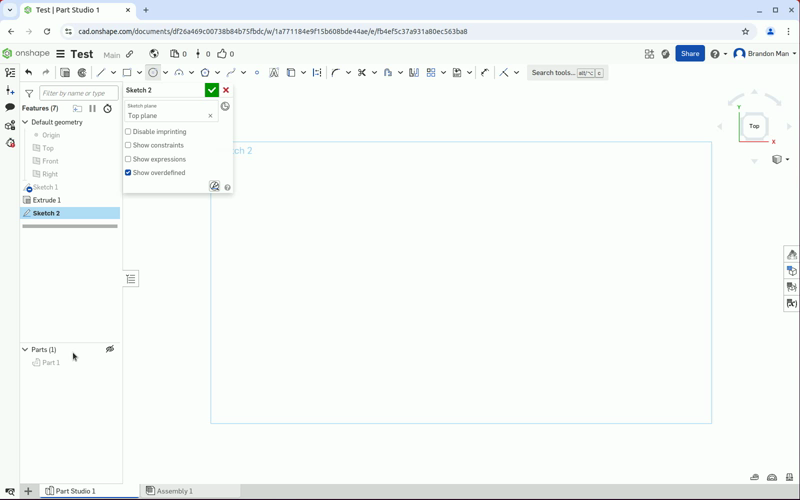
mouse_move(361, 282)
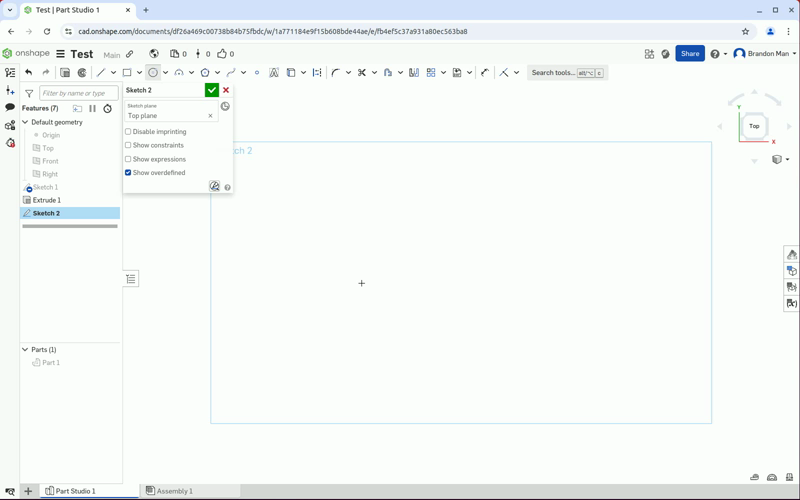
click(361, 282)
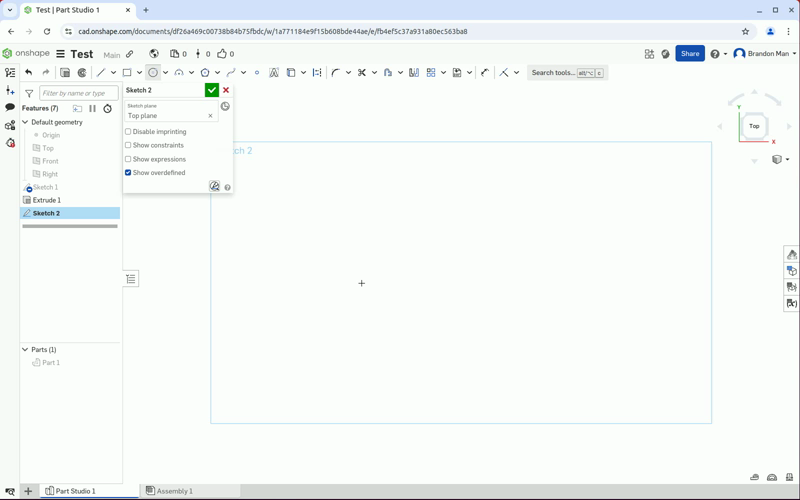
key_up(shift)
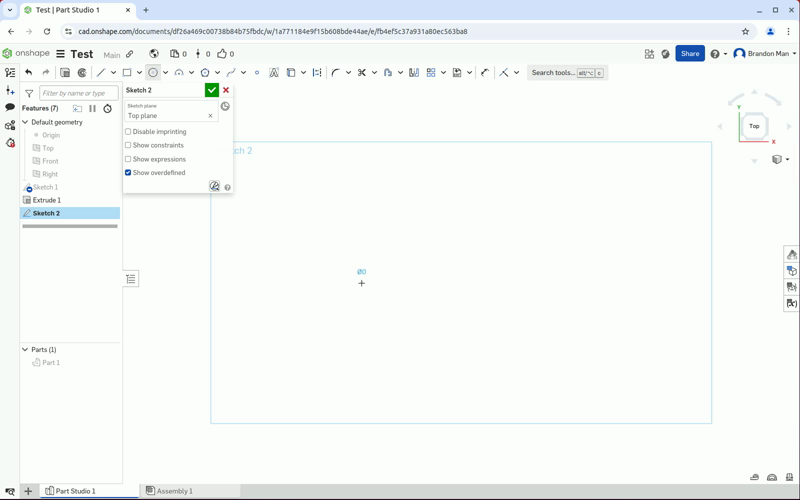
mouse_move(371, 282)
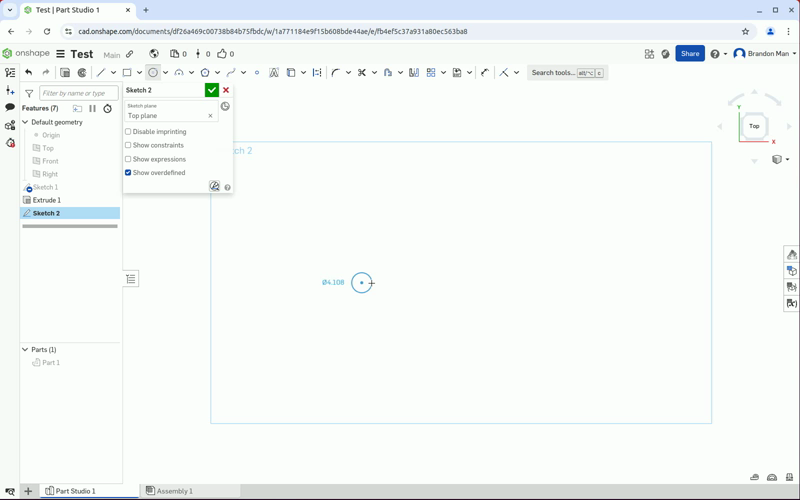
click(371, 282)
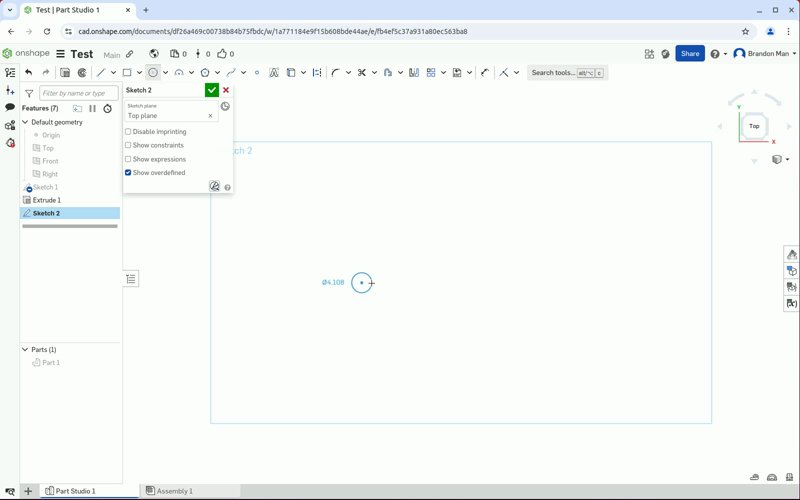
key(esc)
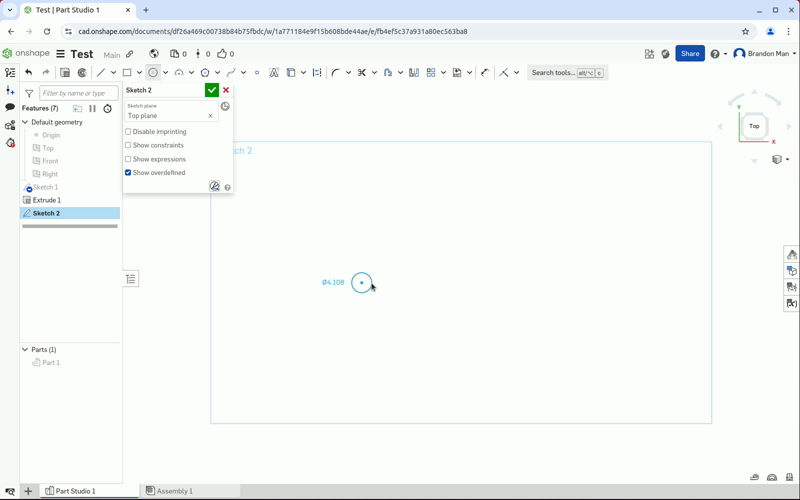
mouse_move(367, 289)
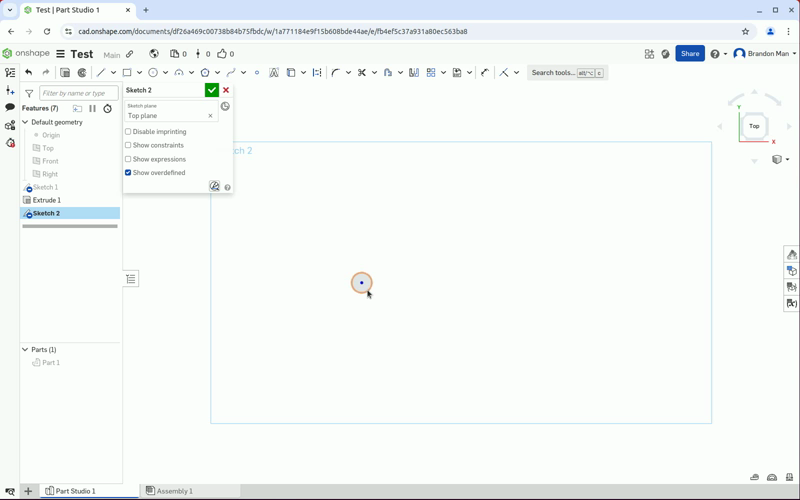
scroll(6)
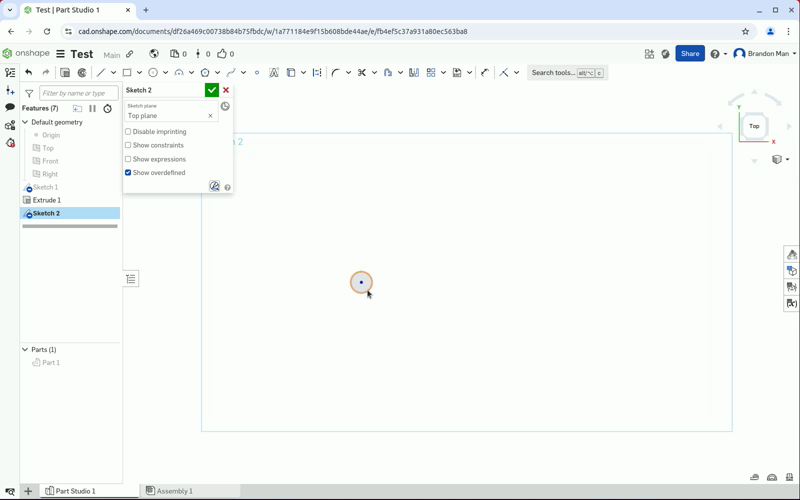
scroll(6)
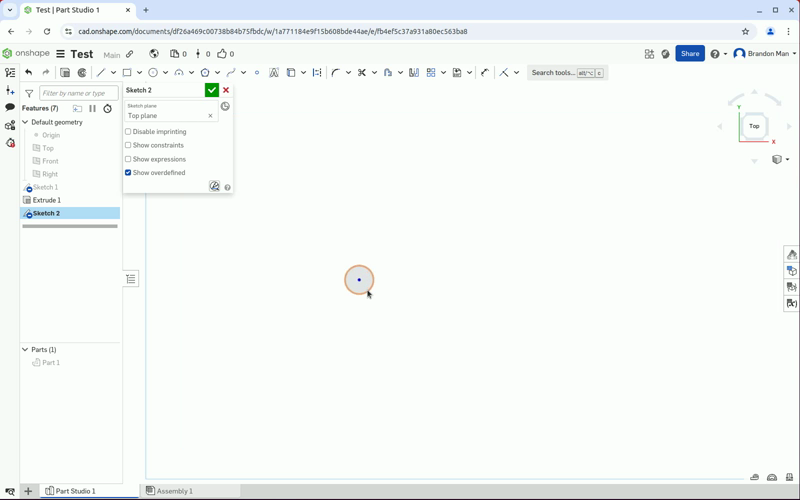
scroll(6)
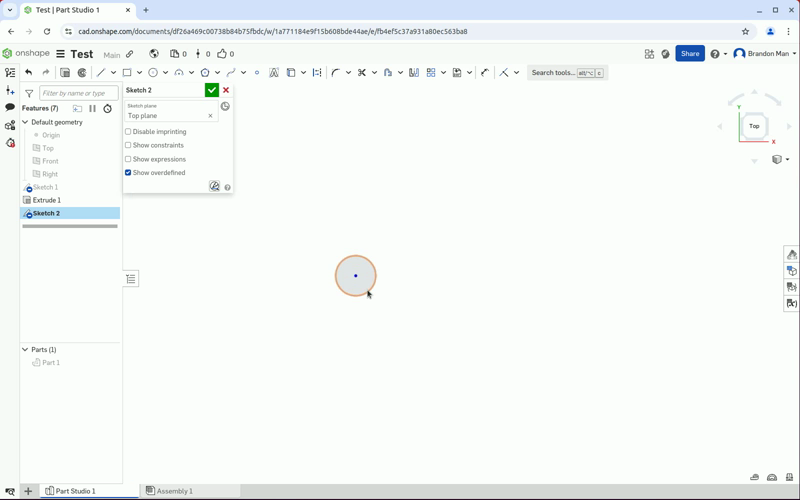
scroll(6)
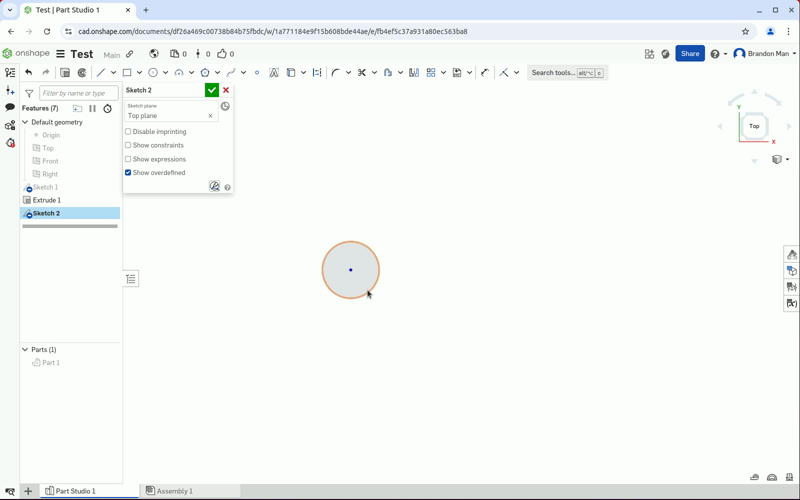
scroll(6)
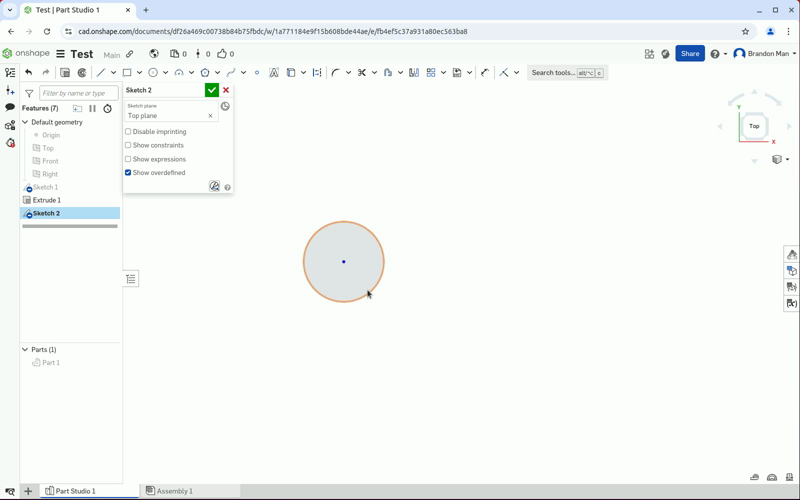
scroll(6)
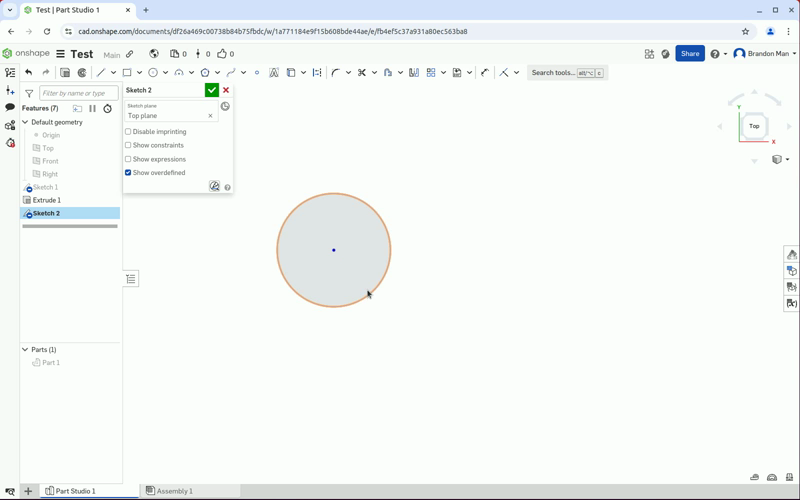
scroll(6)
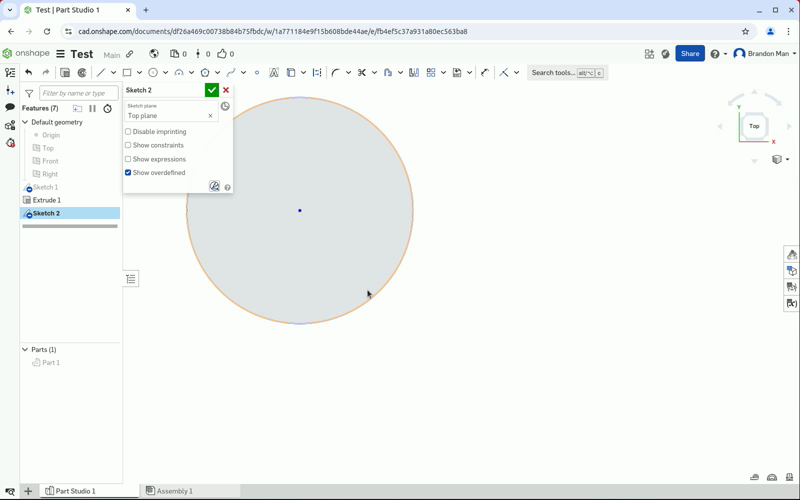
click(367, 289)
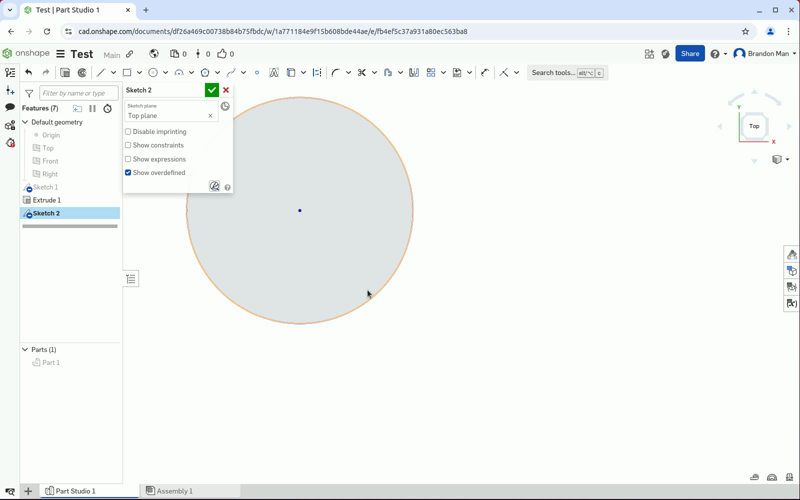
scroll(-6)
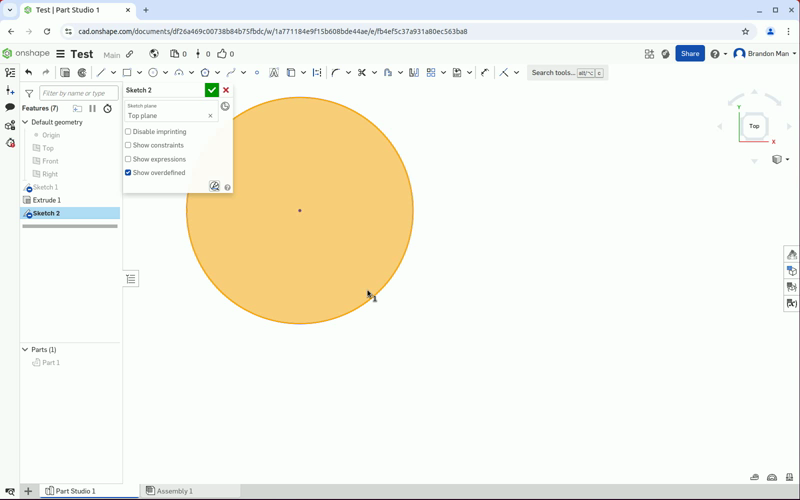
scroll(-6)
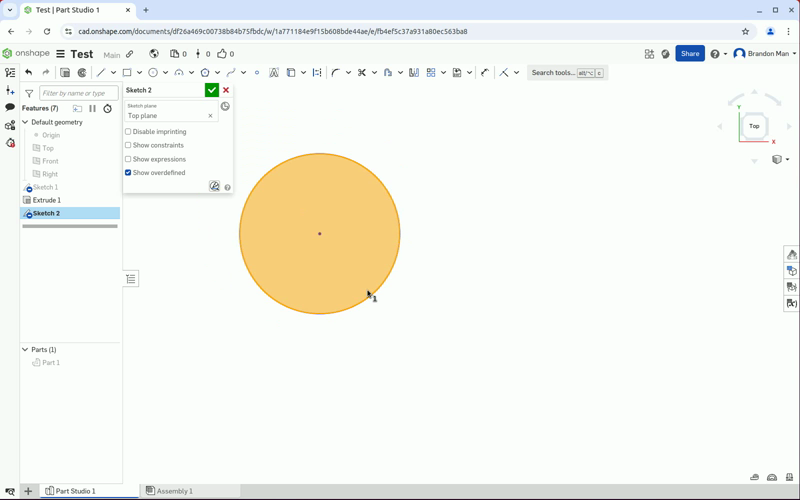
scroll(-6)
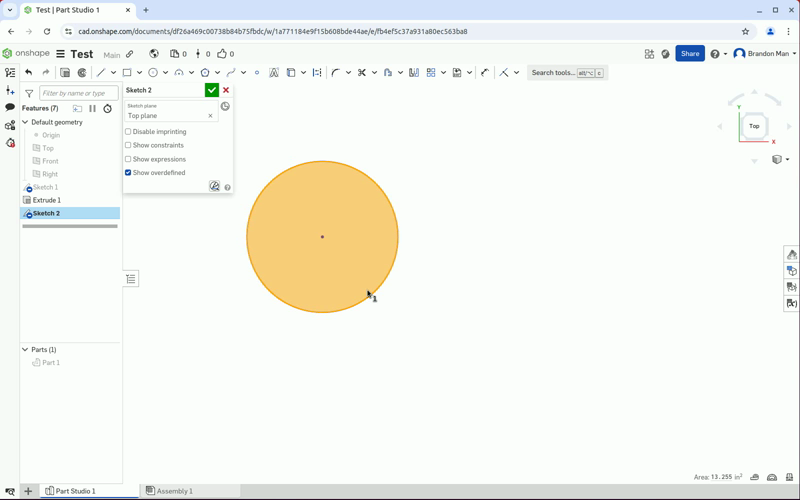
scroll(-6)
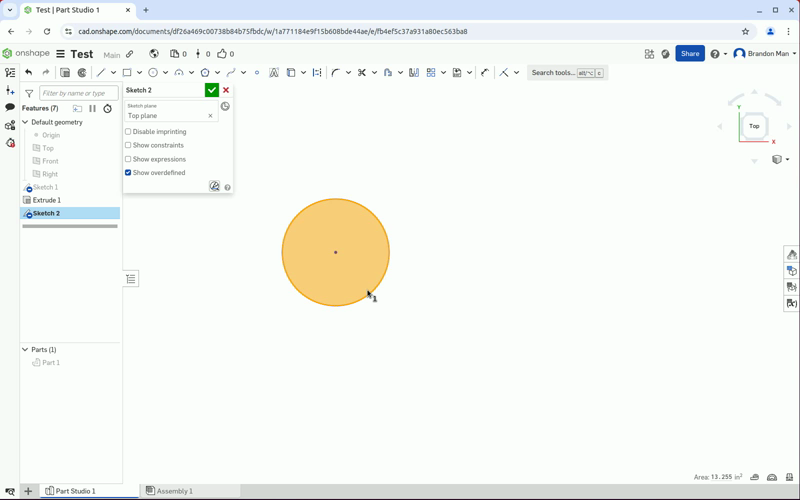
scroll(-6)
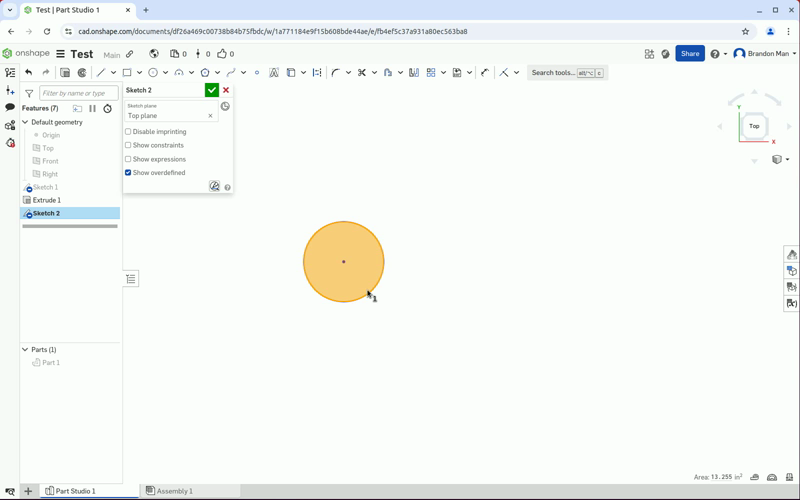
scroll(-6)
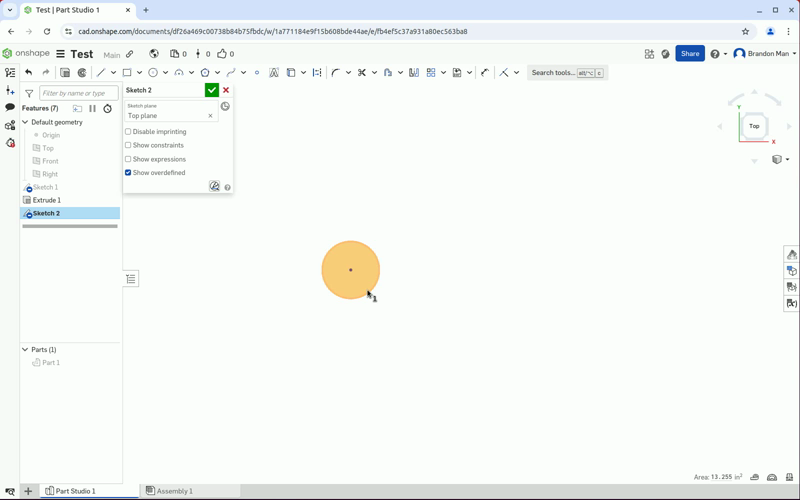
scroll(-6)
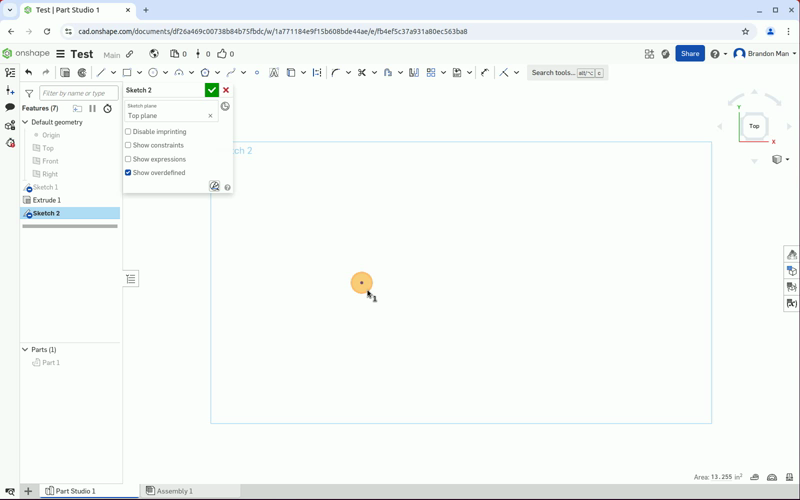
mouse_move(73, 352)
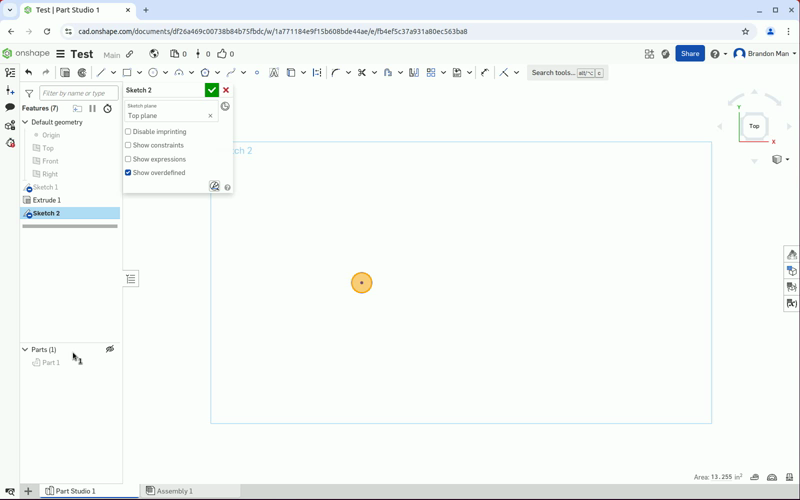
key(shift+y)
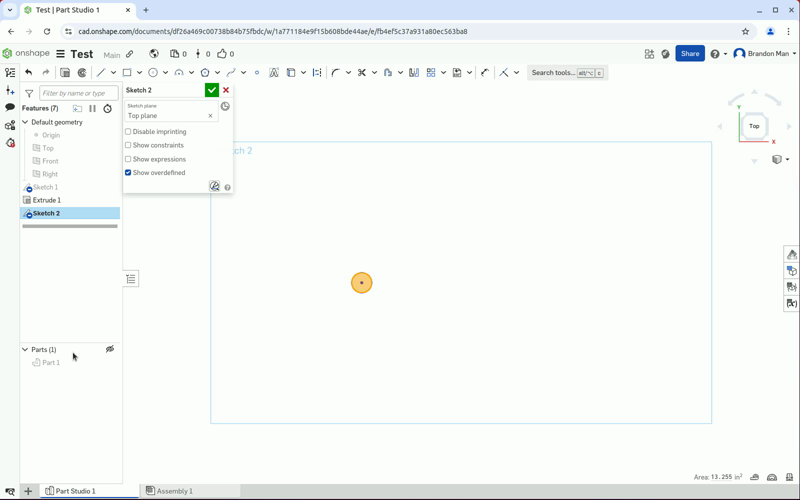
key(shift+e)
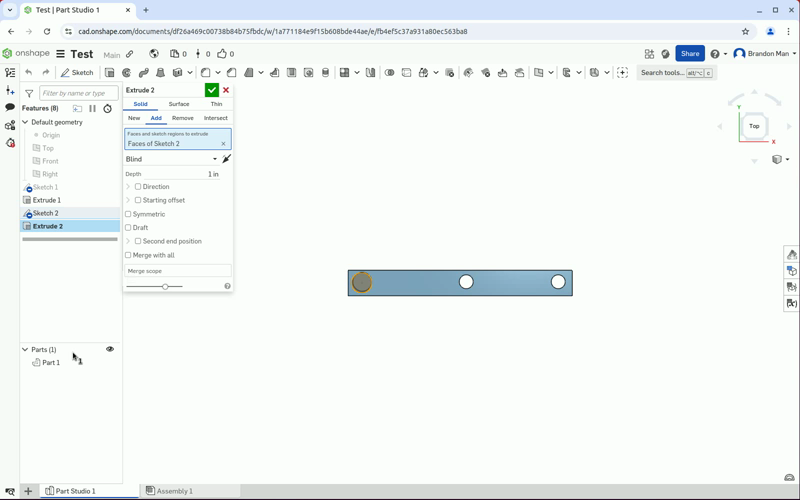
mouse_move(143, 106)
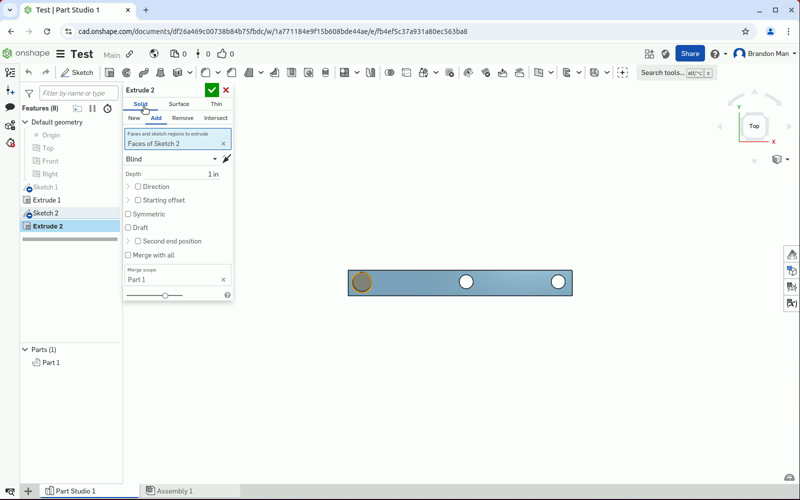
click(143, 106)
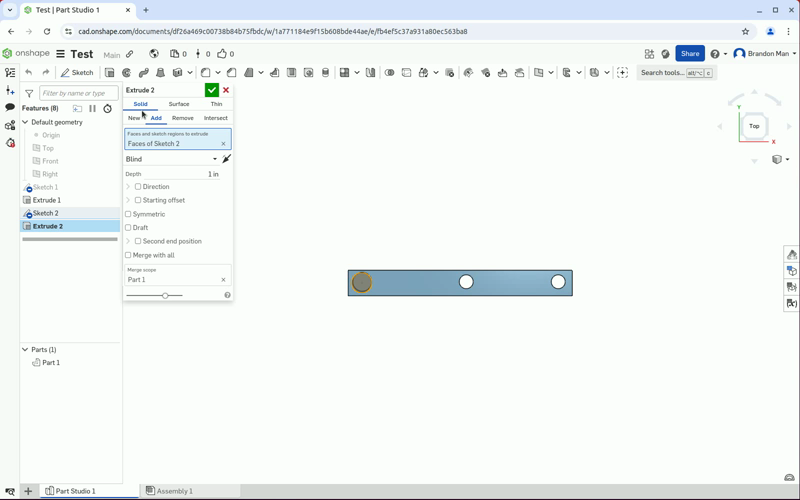
mouse_move(137, 120)
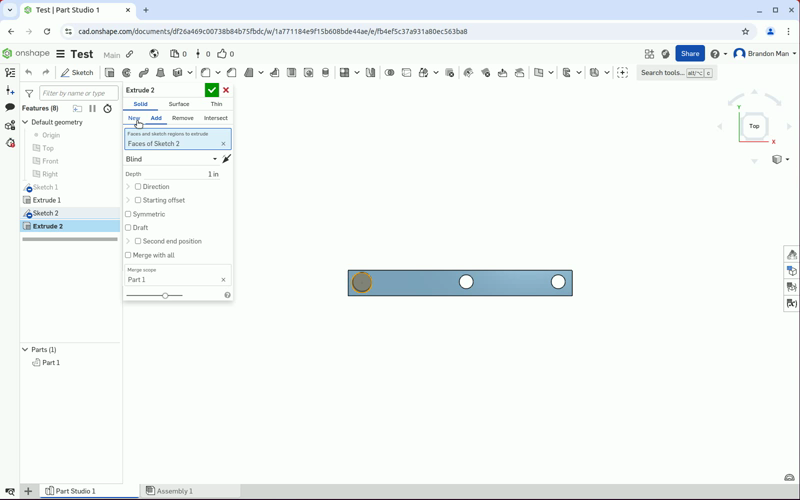
click(137, 120)
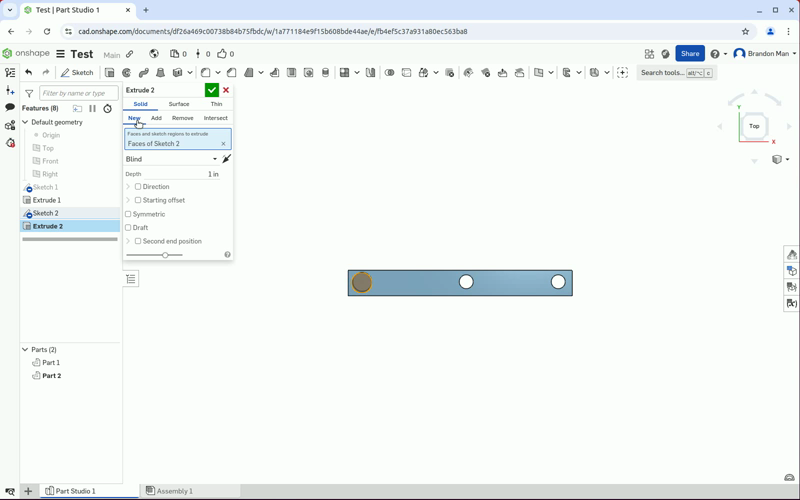
key(tab, 4)
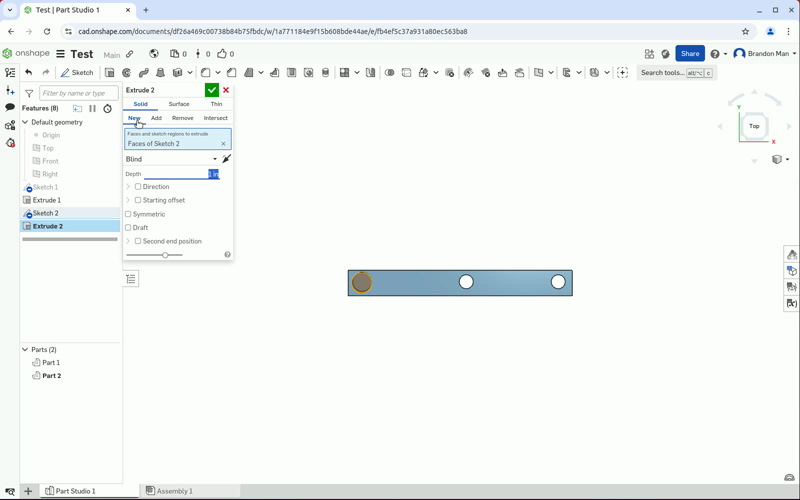
text(1.444)
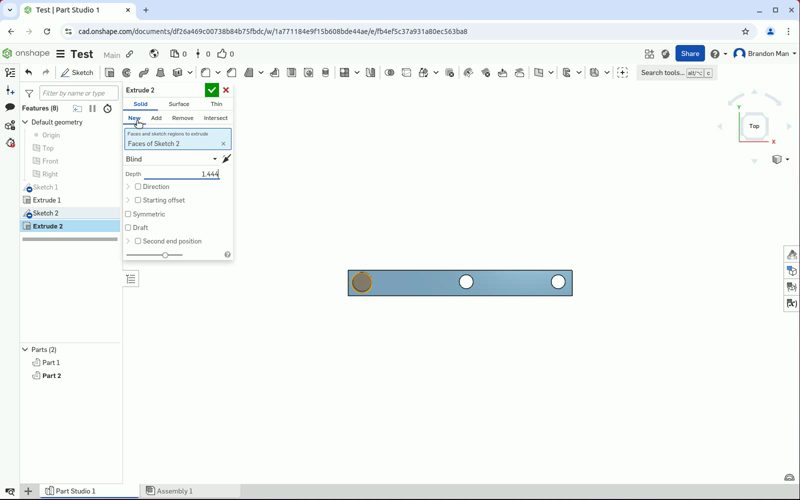
key(enter)
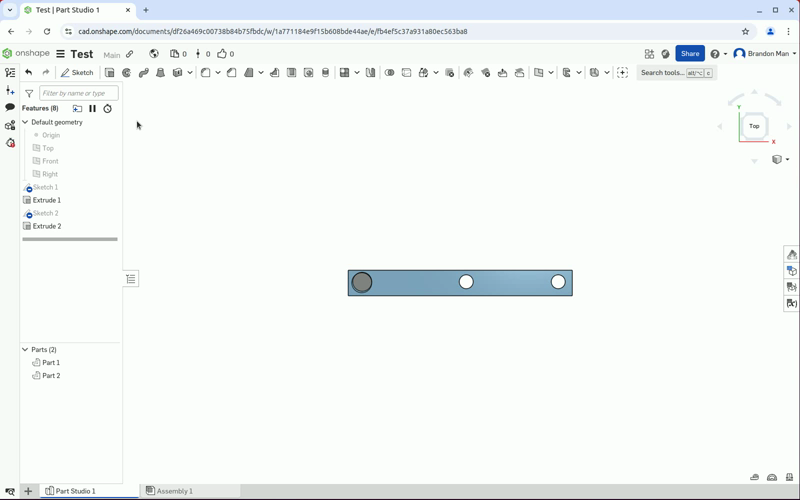
key(shift+h)
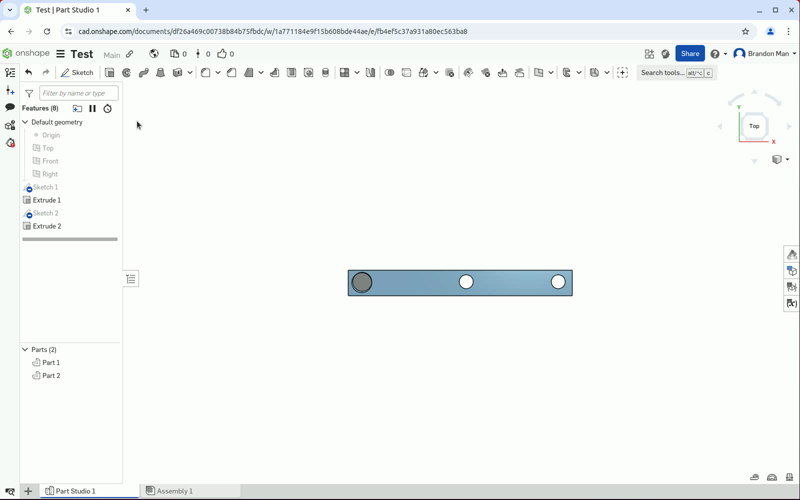
key(shift+h)
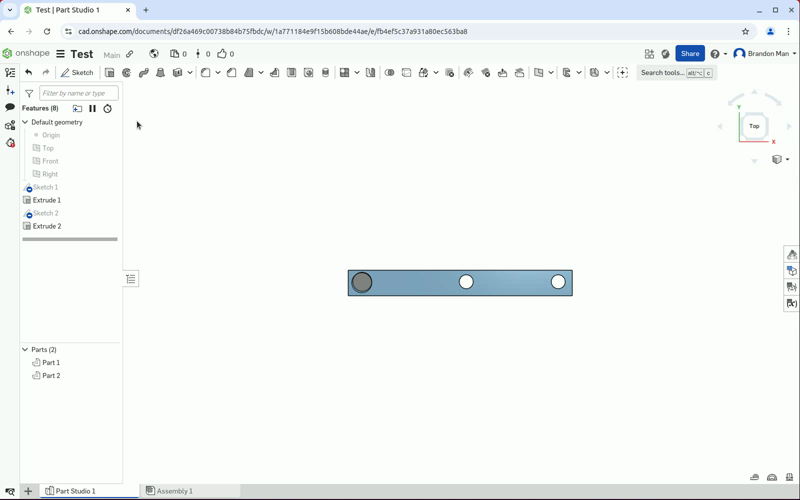
mouse_move(73, 189)
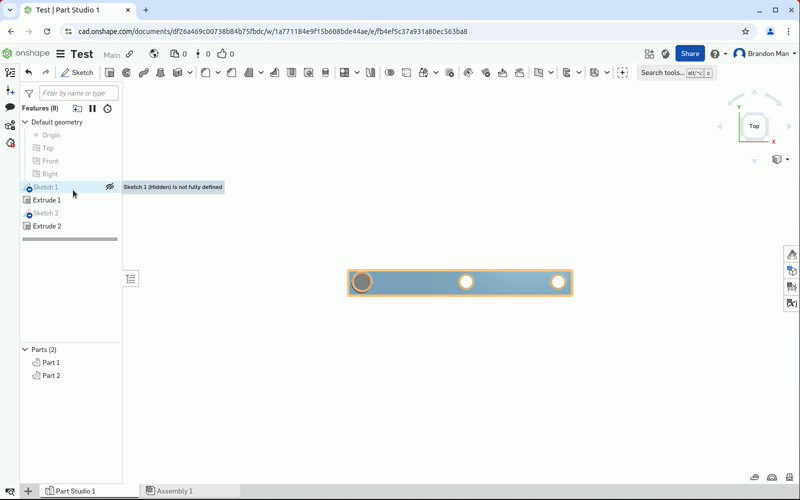
click(73, 189)
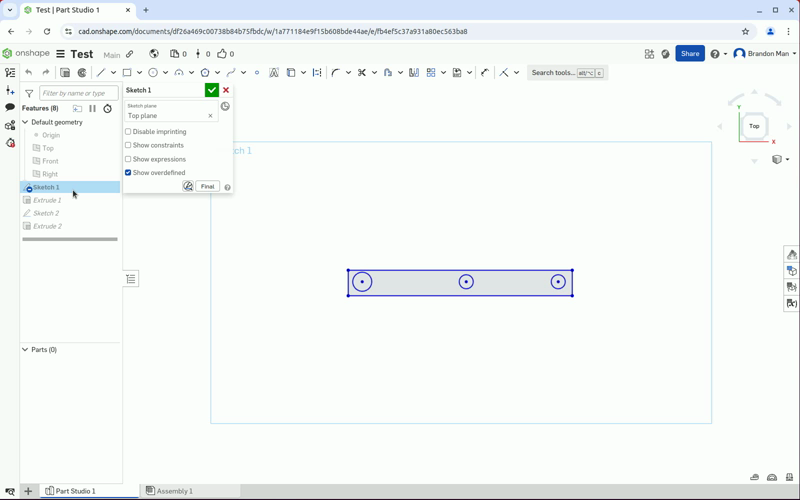
mouse_move(229, 92)
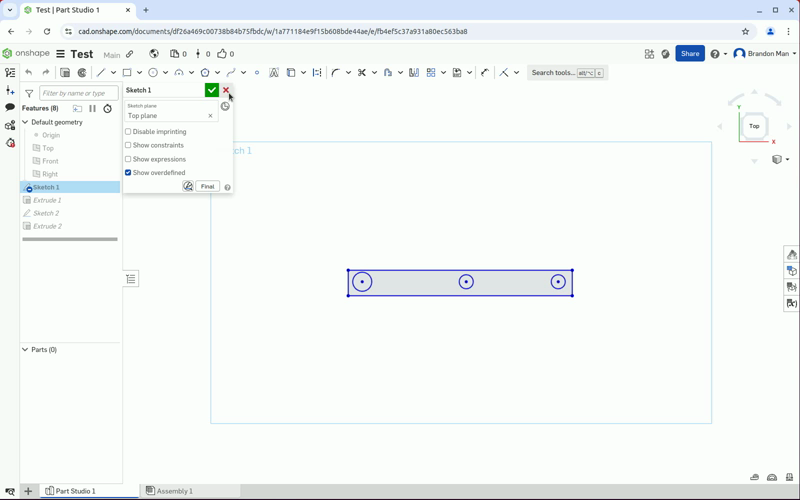
click(229, 92)
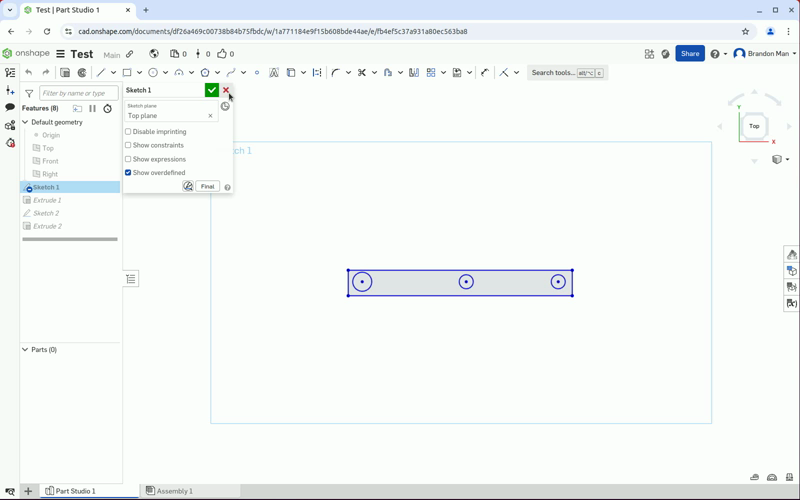
key(shift+s)
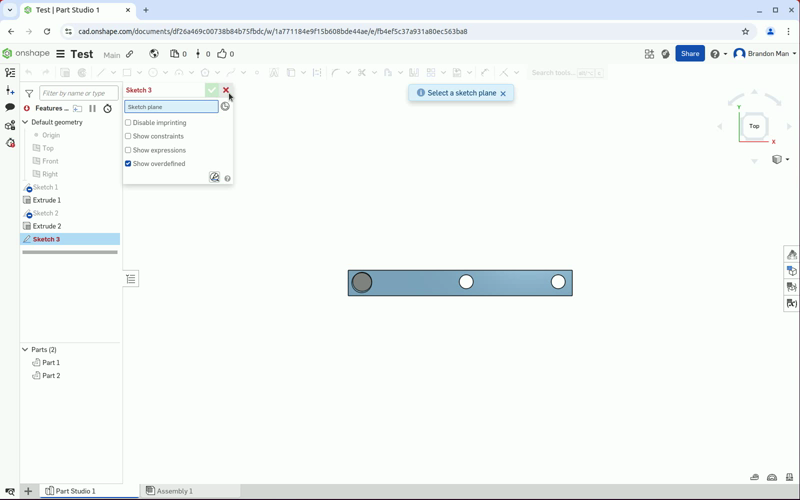
mouse_move(73, 150)
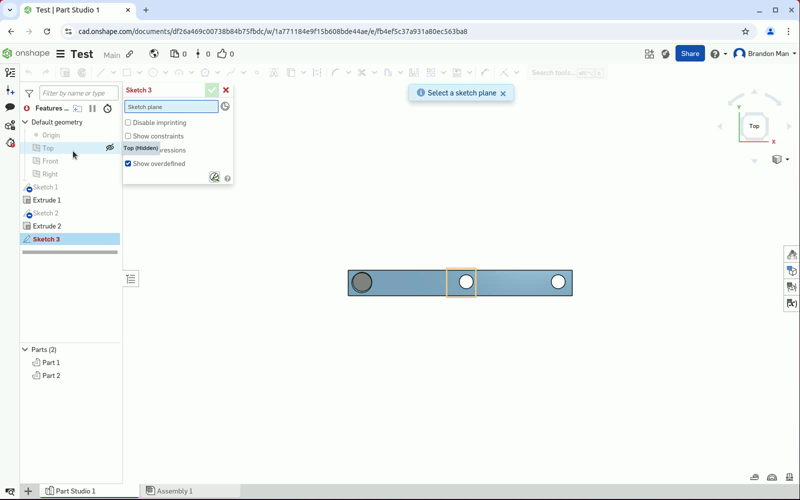
click(73, 150)
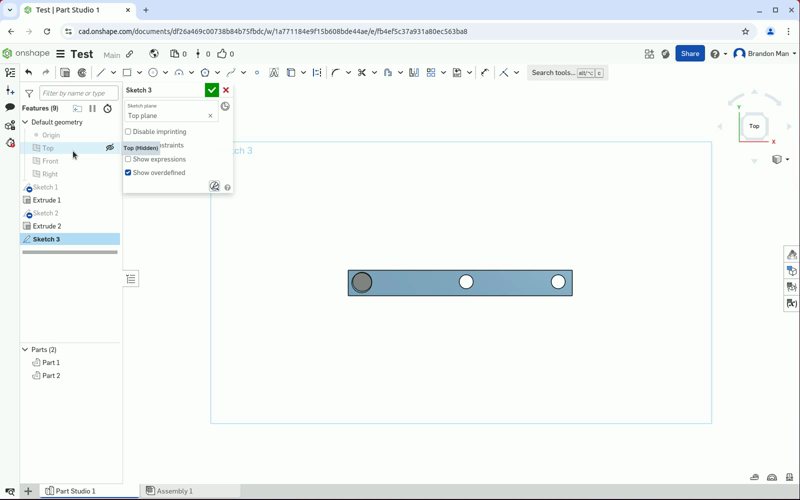
mouse_move(73, 352)
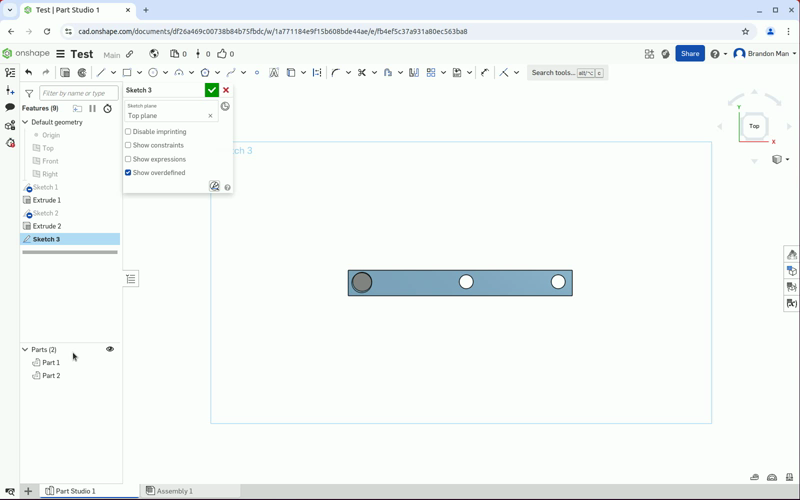
key(y)
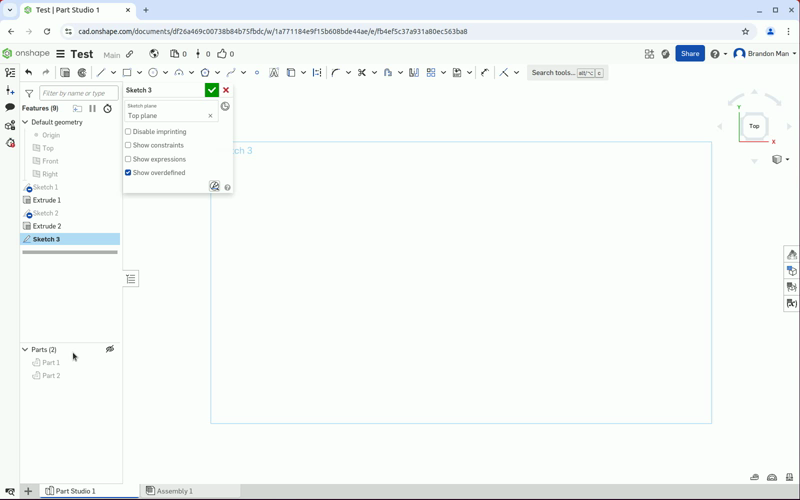
key(c)
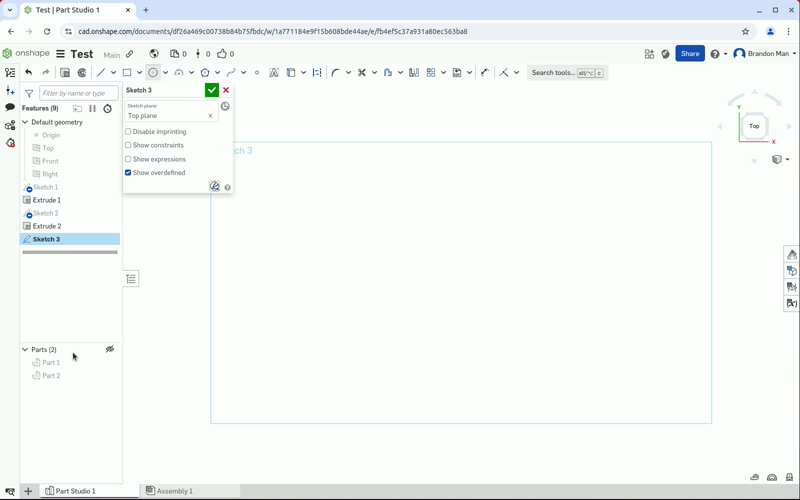
key_down(shift)
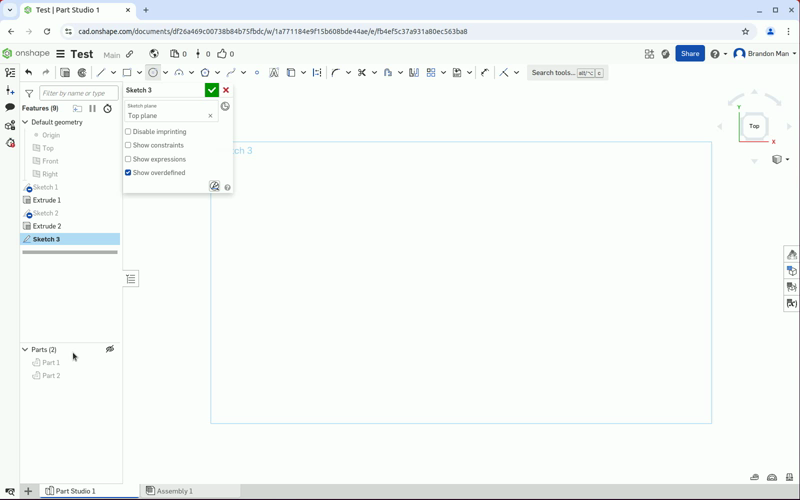
mouse_move(361, 282)
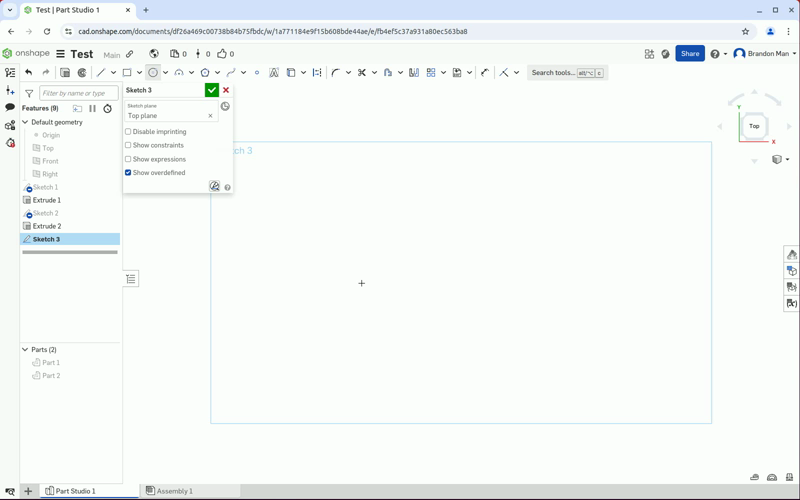
click(361, 282)
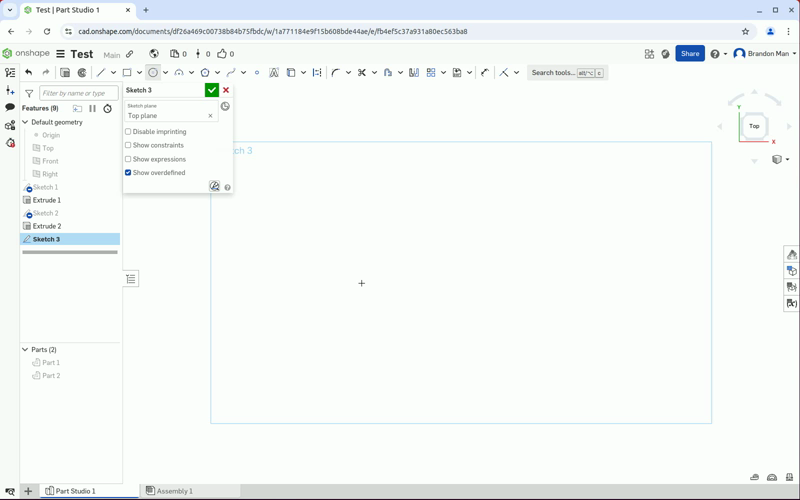
key_up(shift)
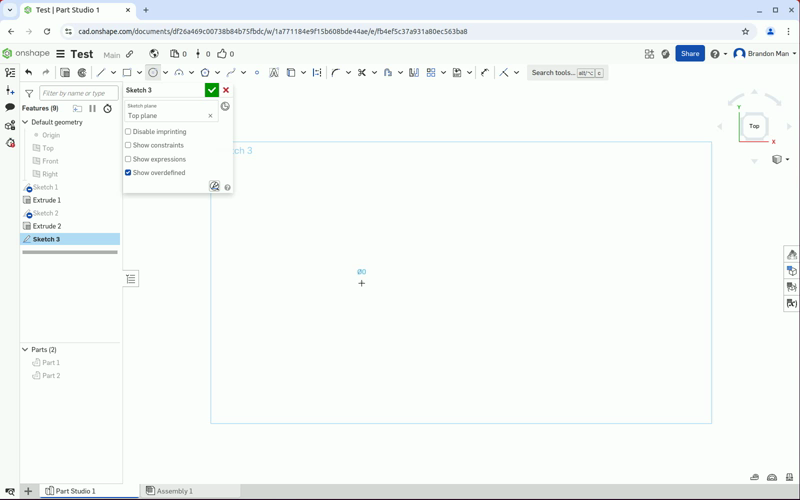
mouse_move(371, 282)
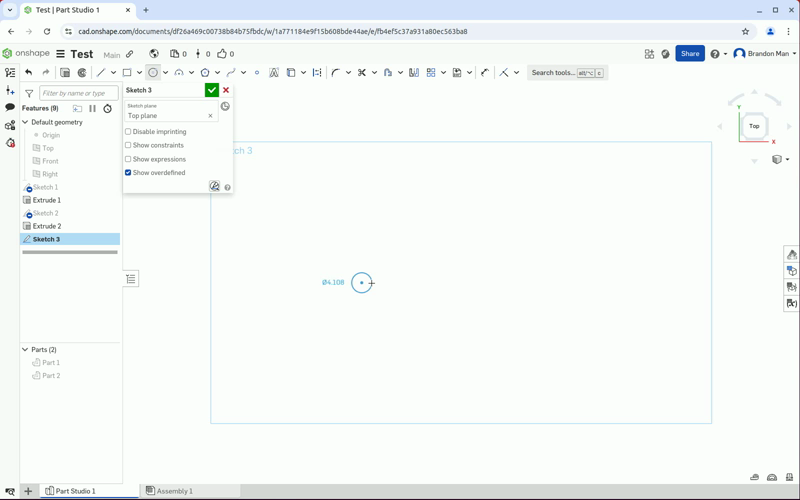
click(371, 282)
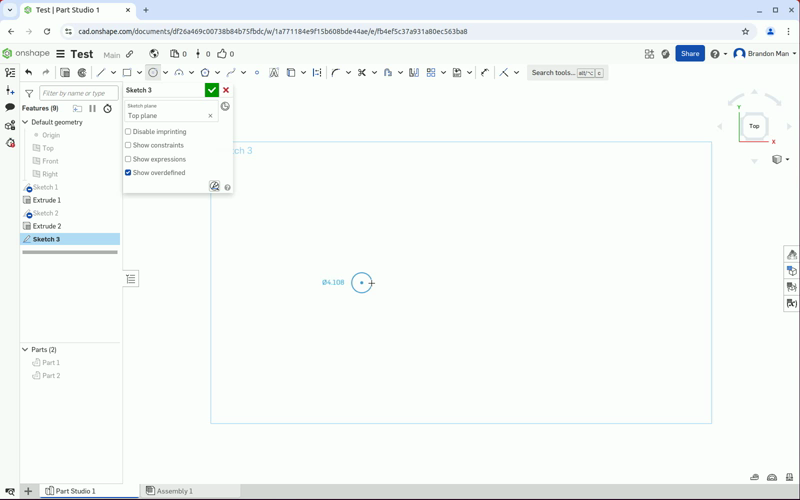
key(esc)
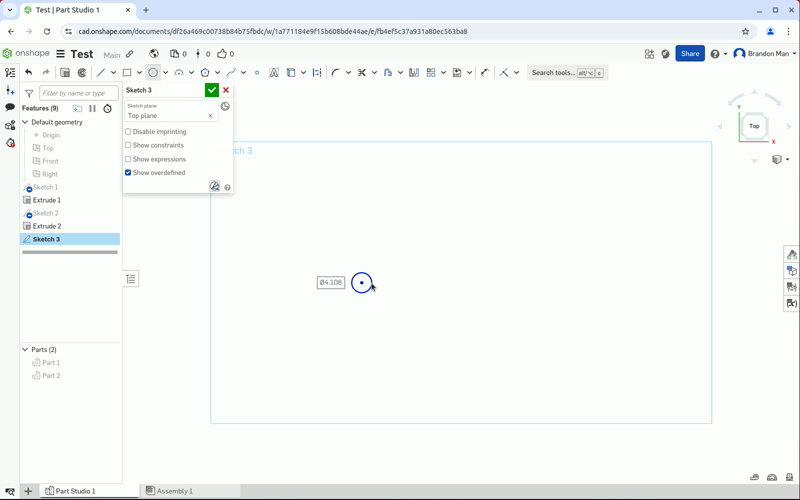
mouse_move(363, 290)
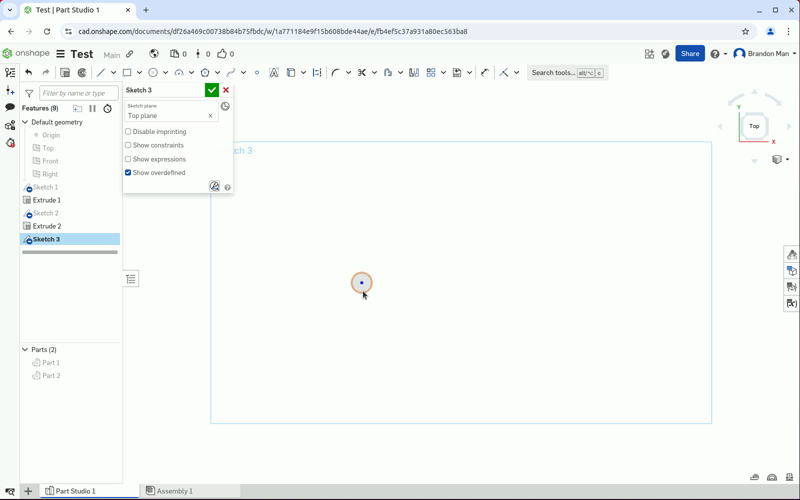
scroll(6)
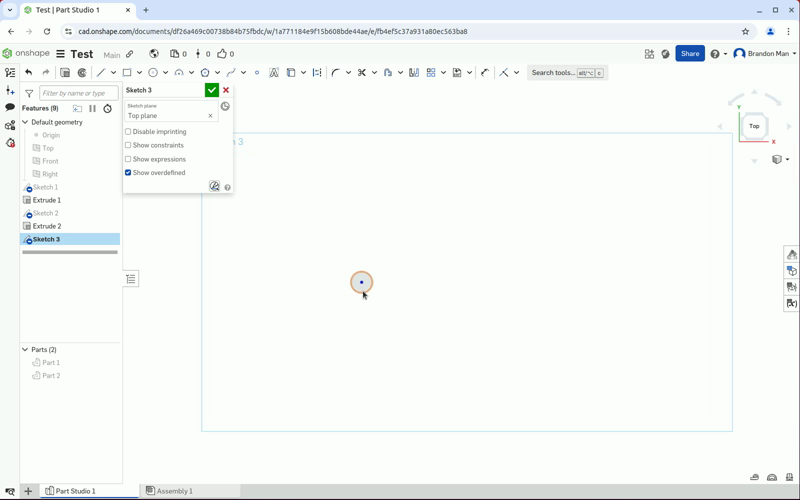
scroll(6)
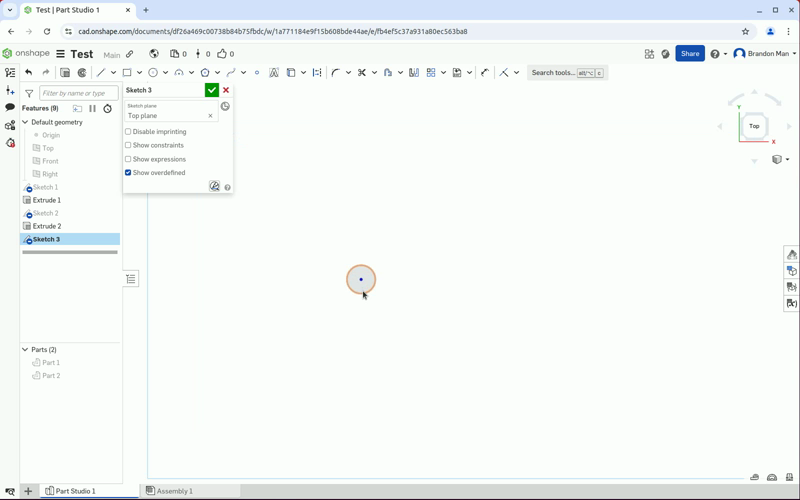
scroll(6)
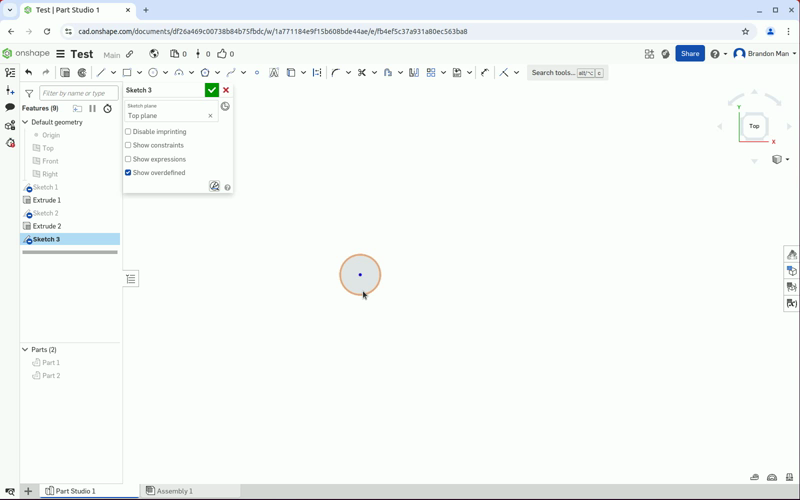
scroll(6)
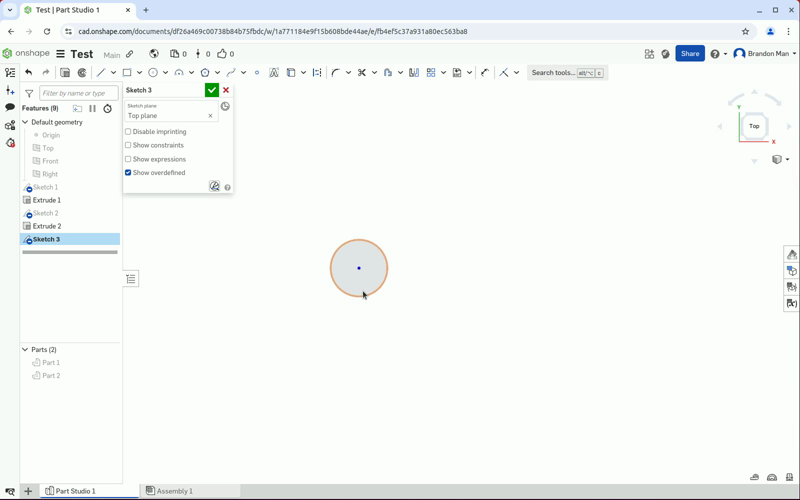
scroll(6)
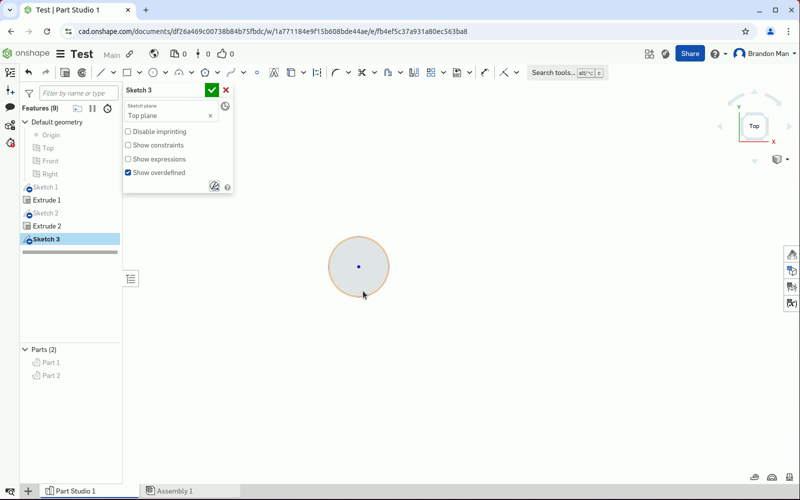
scroll(6)
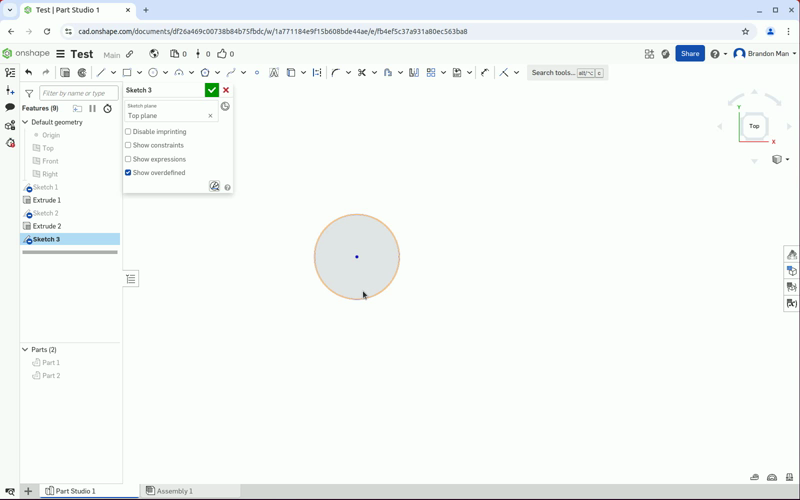
scroll(6)
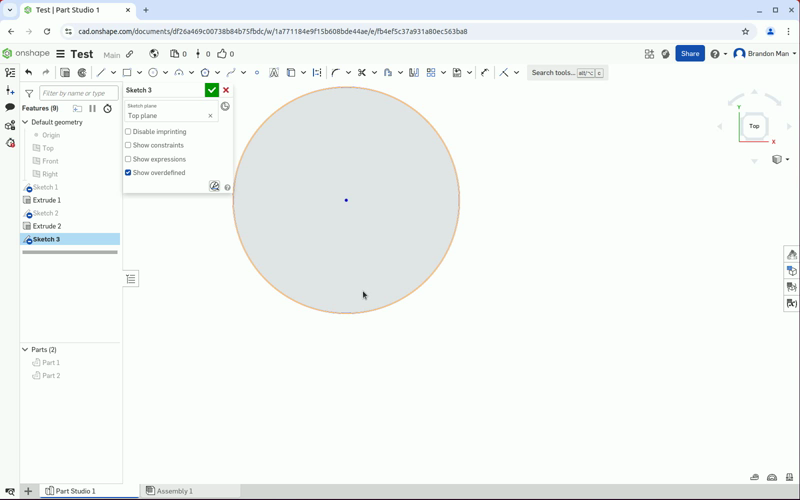
click(363, 290)
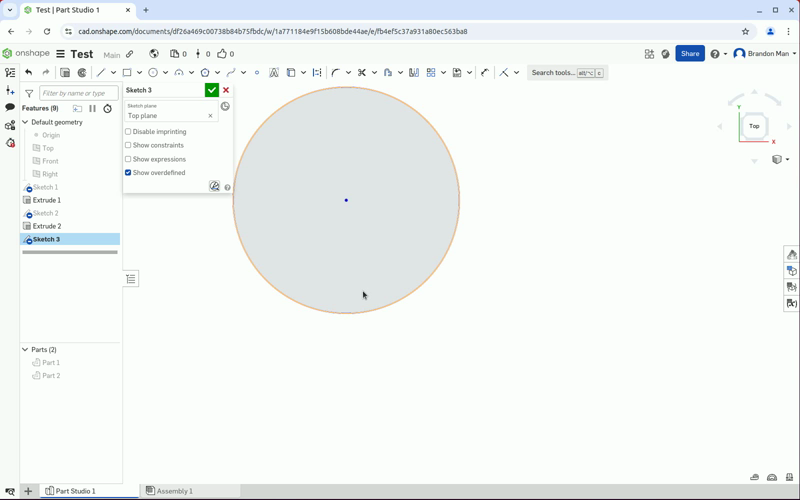
scroll(-6)
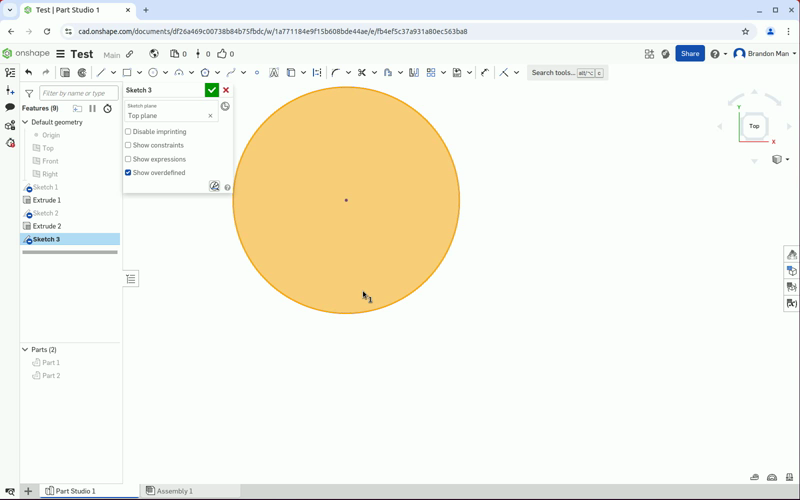
scroll(-6)
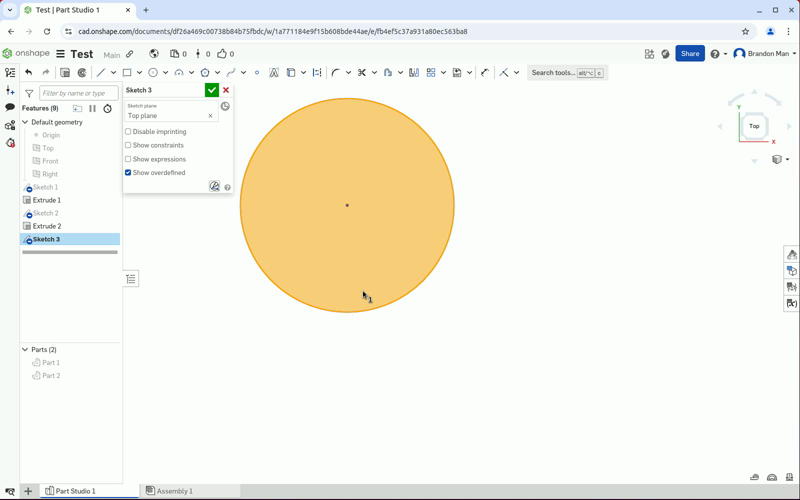
scroll(-6)
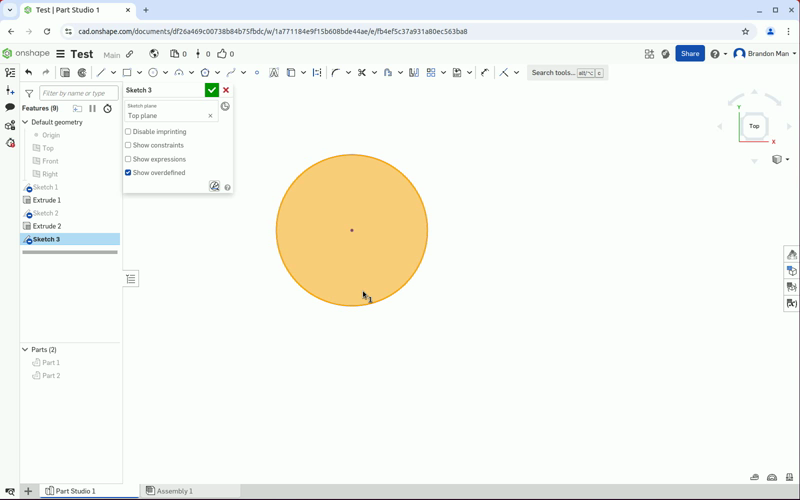
scroll(-6)
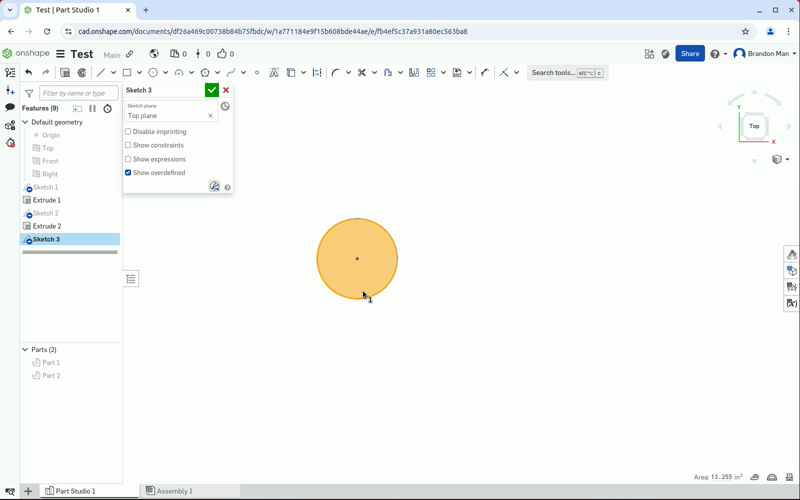
scroll(-6)
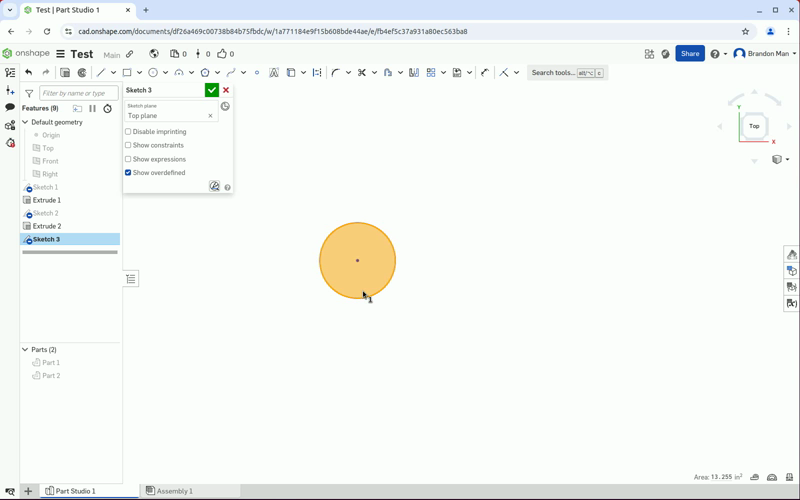
scroll(-6)
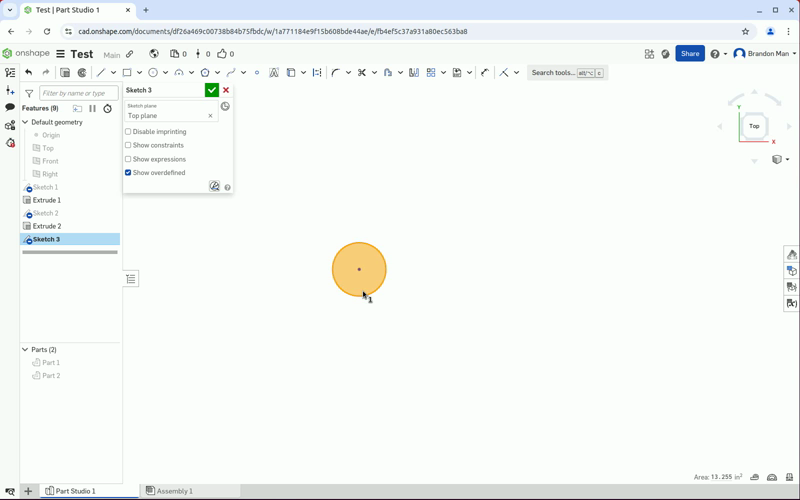
scroll(-6)
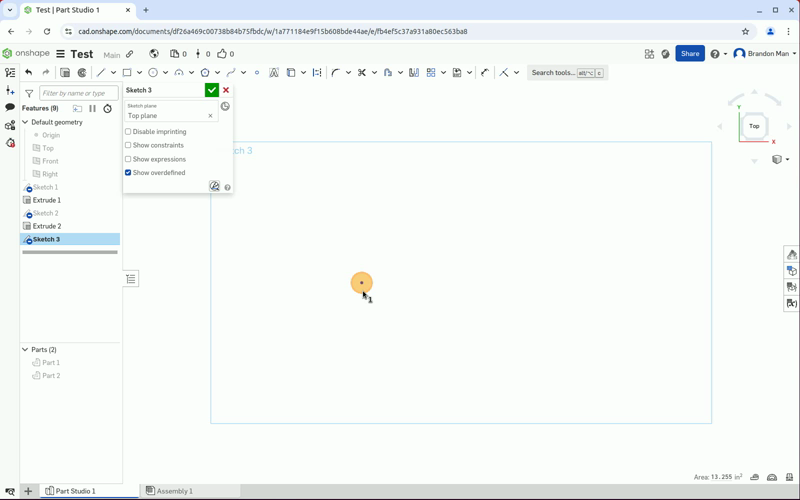
mouse_move(73, 352)
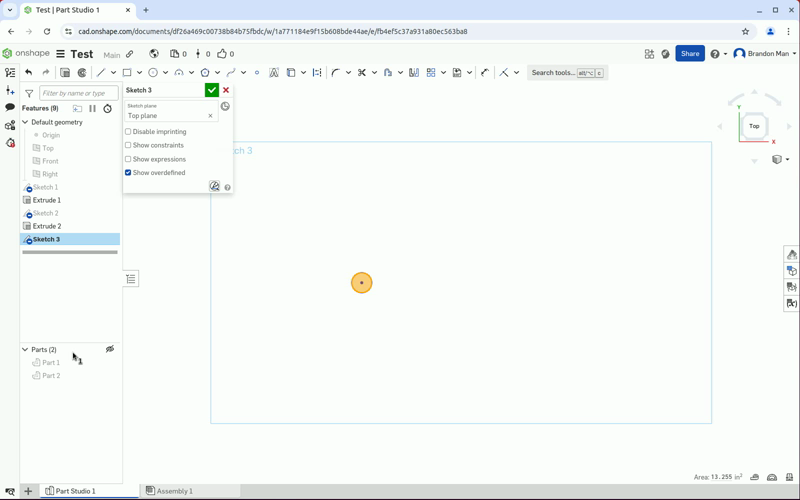
key(shift+y)
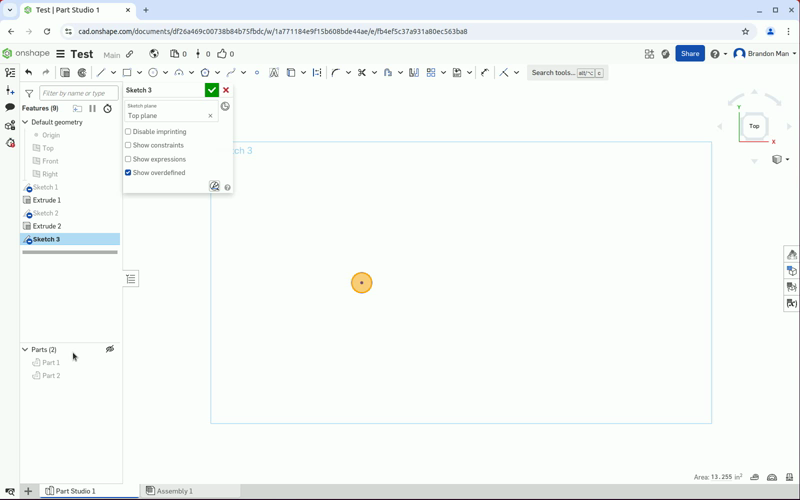
key(shift+e)
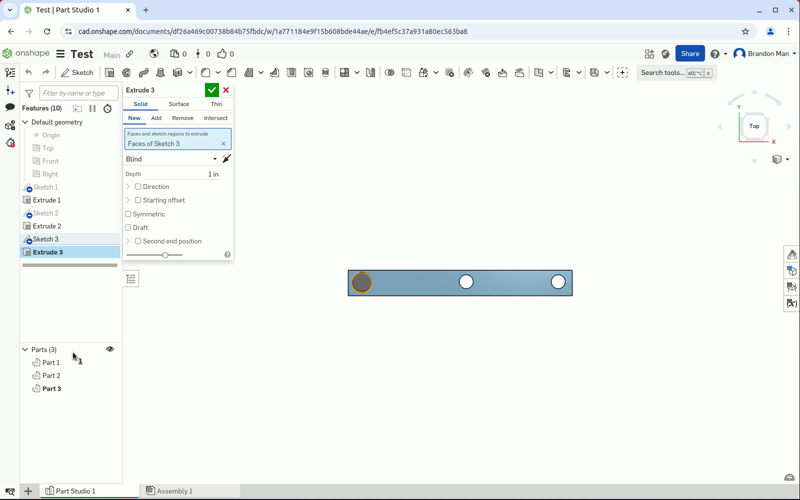
mouse_move(143, 106)
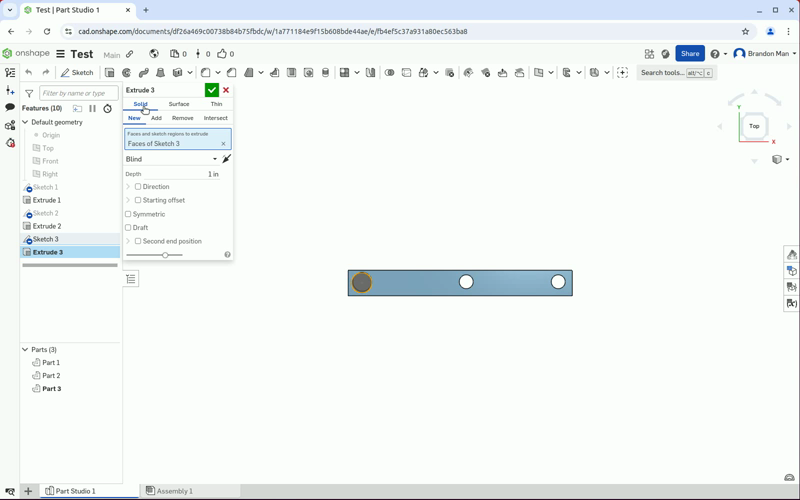
click(143, 106)
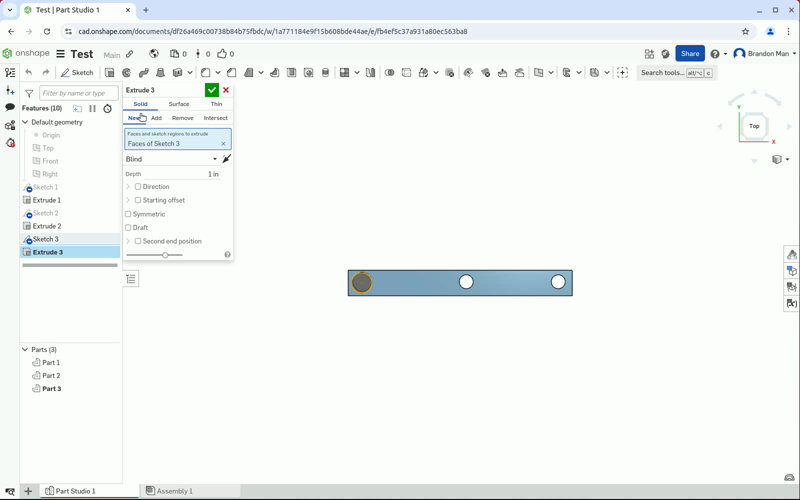
mouse_move(137, 120)
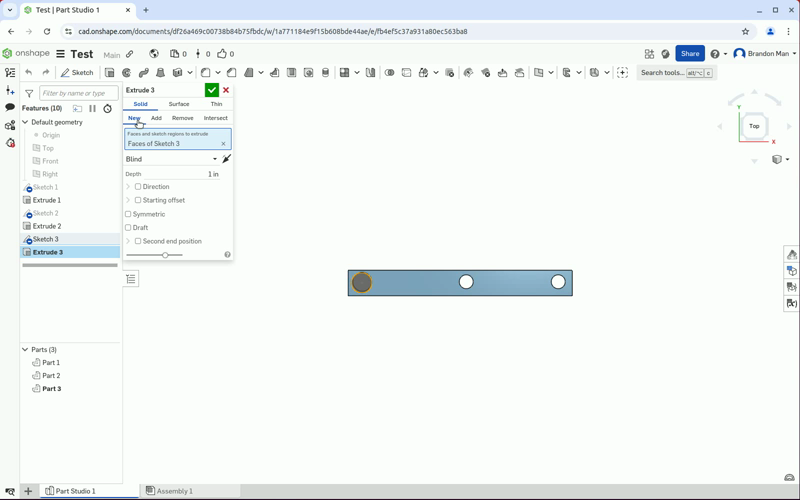
click(137, 120)
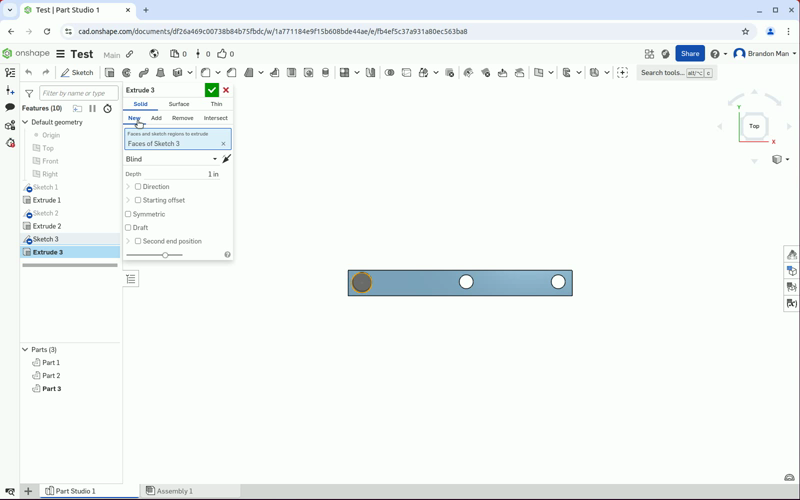
key(tab, 4)
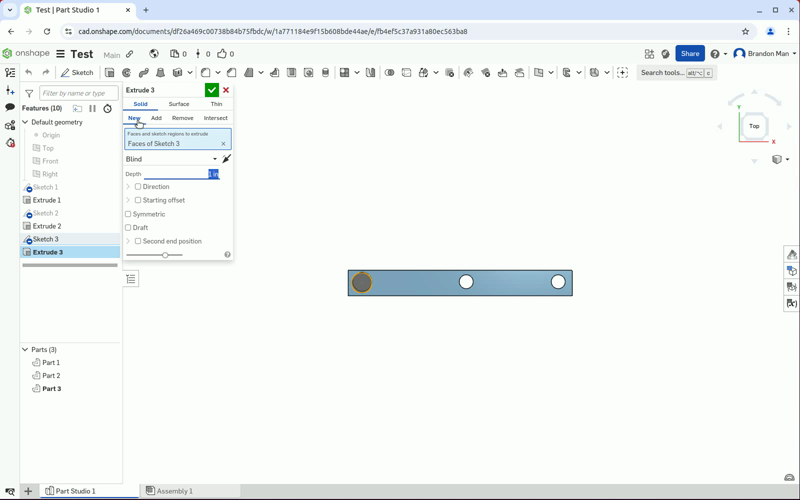
text(-5.777)
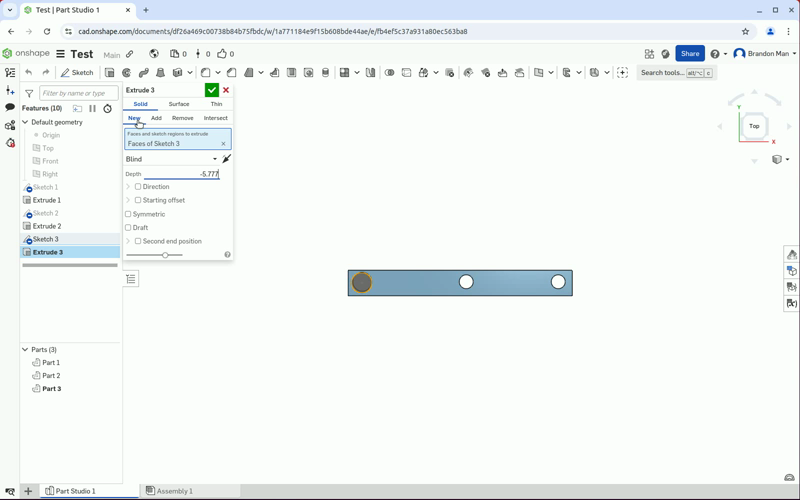
key(enter)
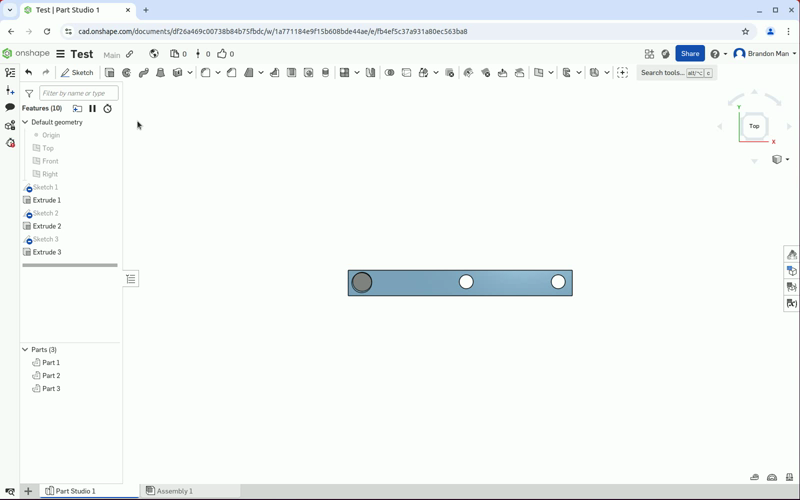
key(shift+h)
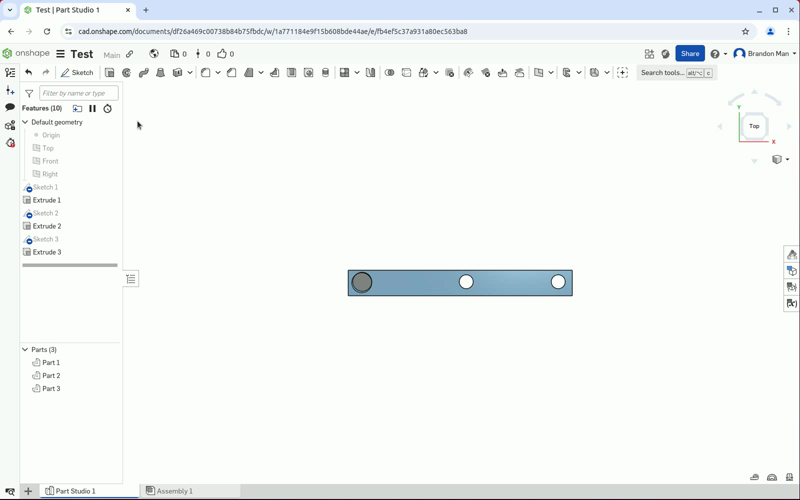
key(shift+h)
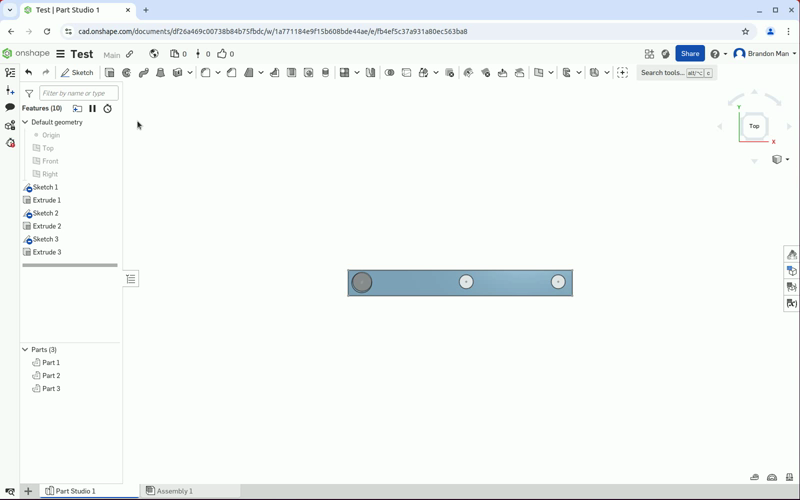
key(shift+7)
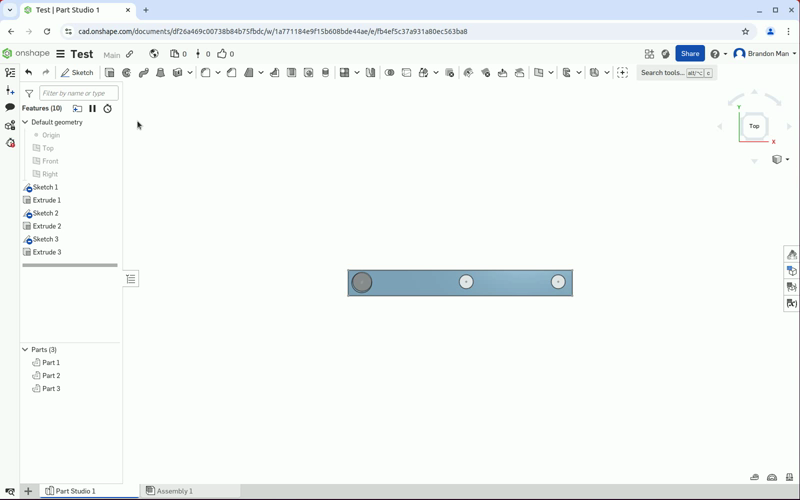
key(up, 3)
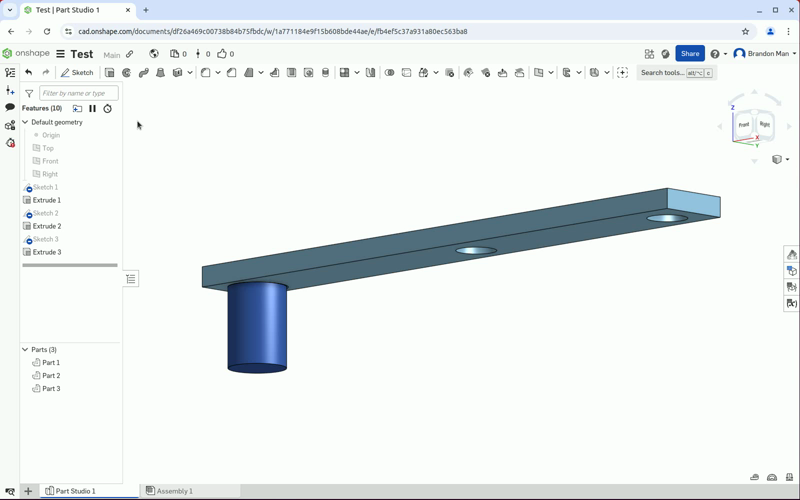
key(left, 3)
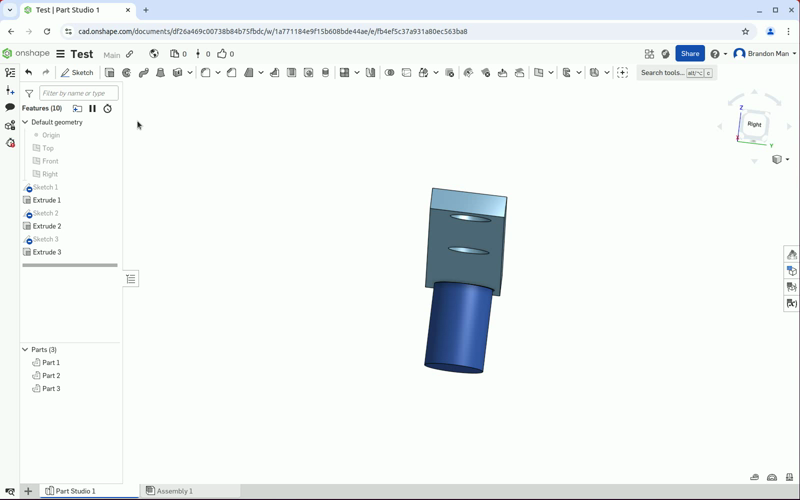
key(right, 3)
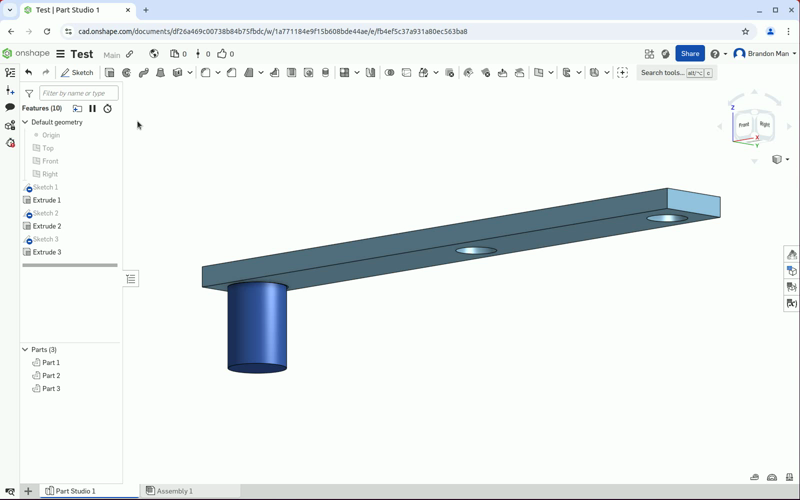
key(down, 3)
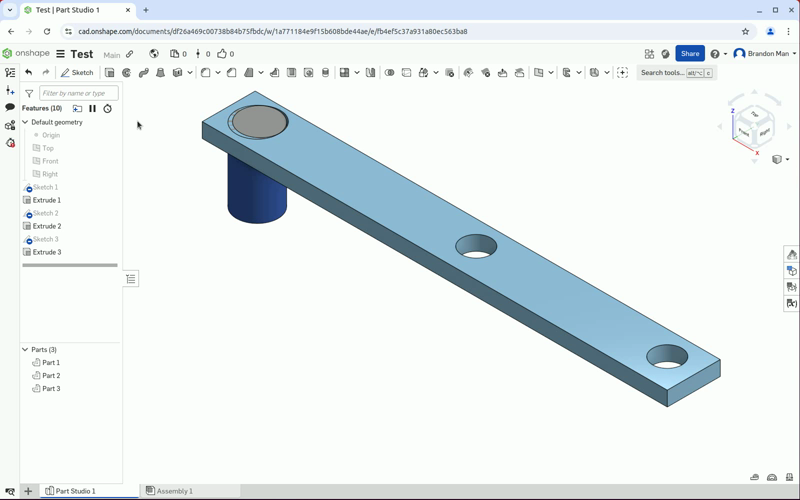
mouse_move(73, 189)
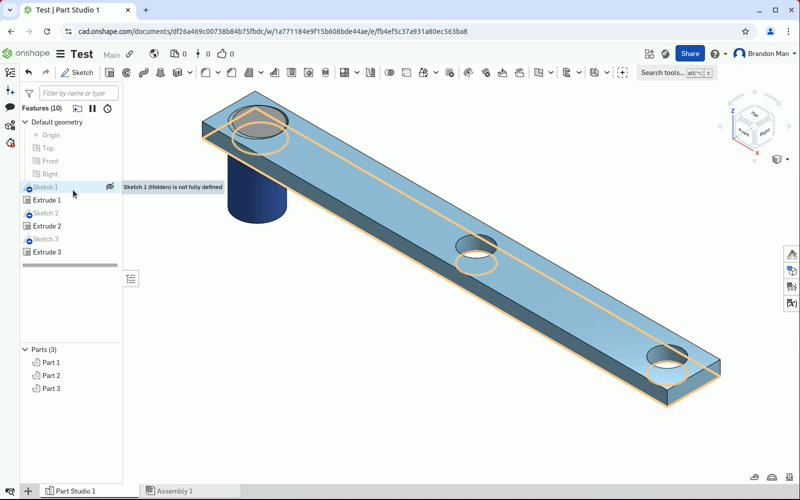
click(73, 189)